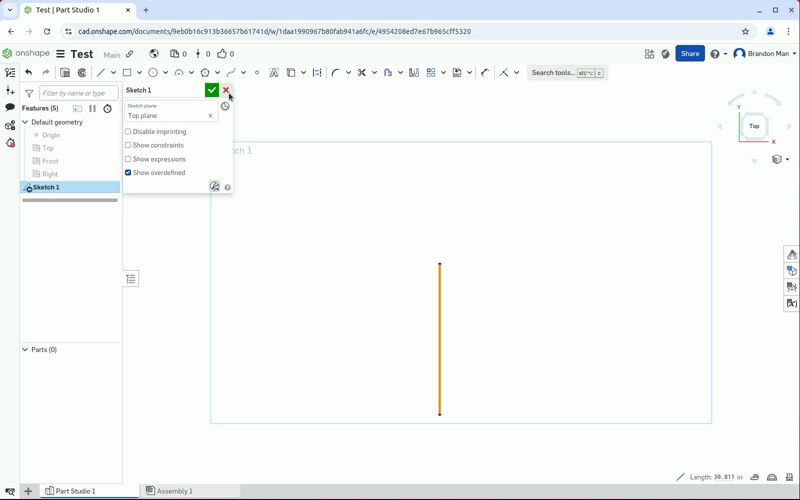
key(shift+h)
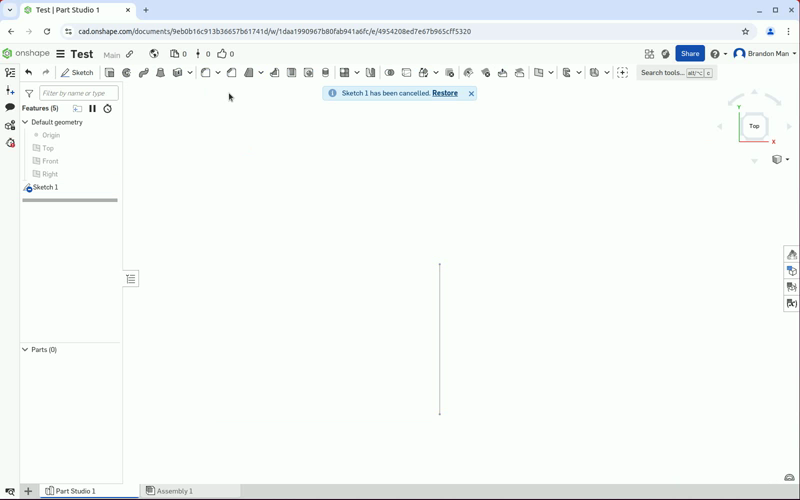
key(shift+s)
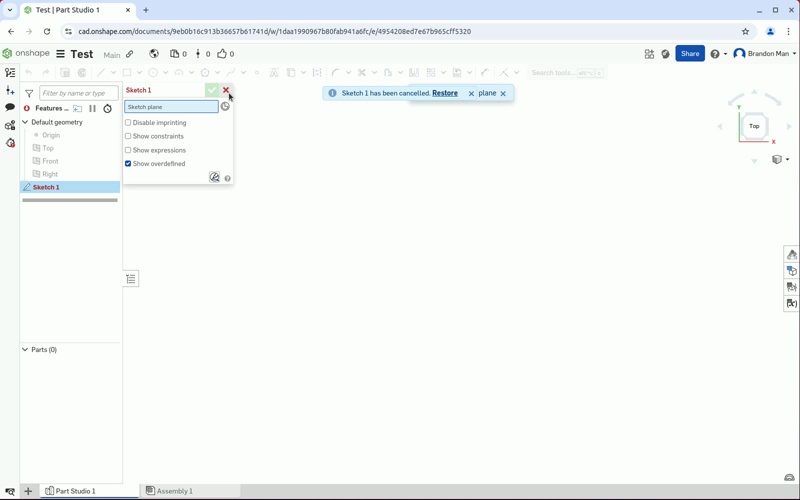
mouse_move(73, 150)
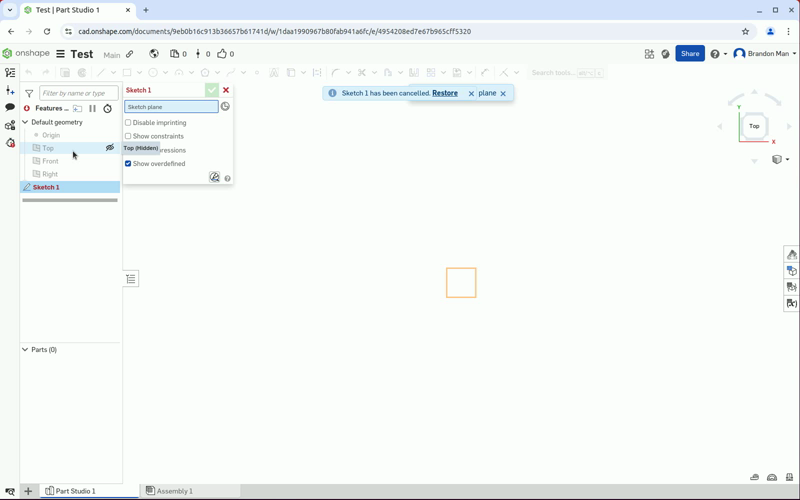
click(73, 150)
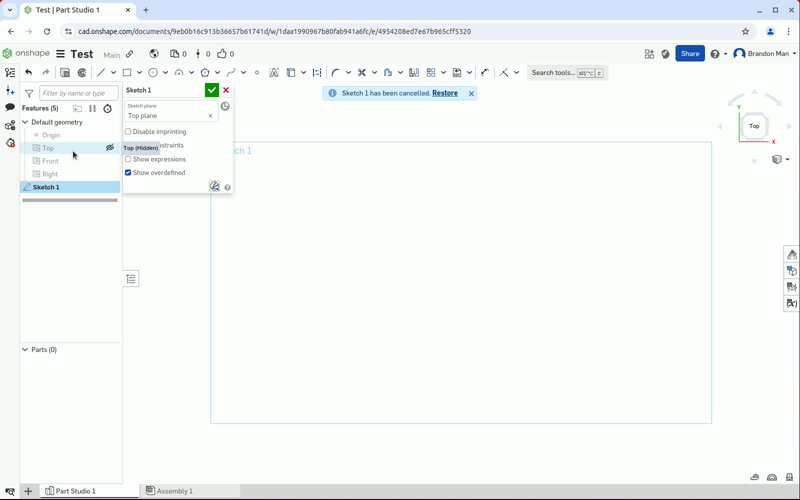
mouse_move(73, 352)
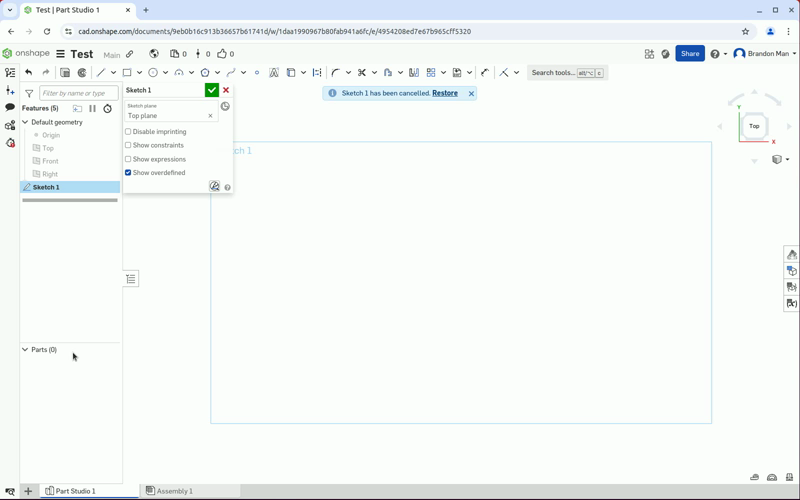
key(y)
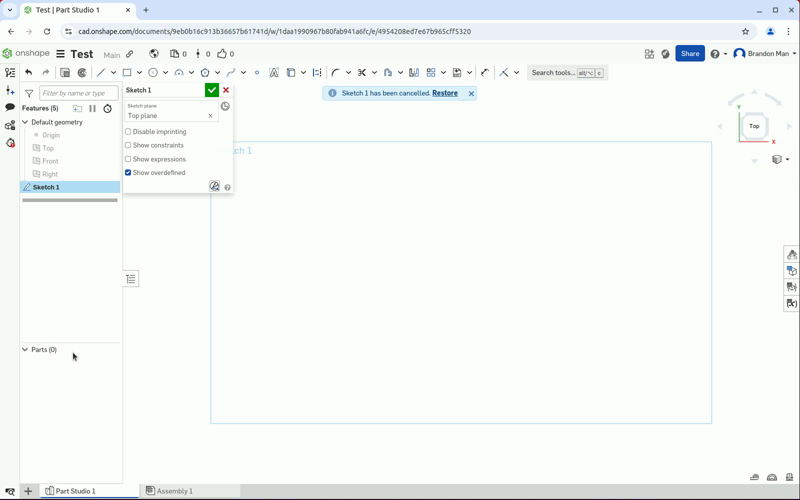
key(l)
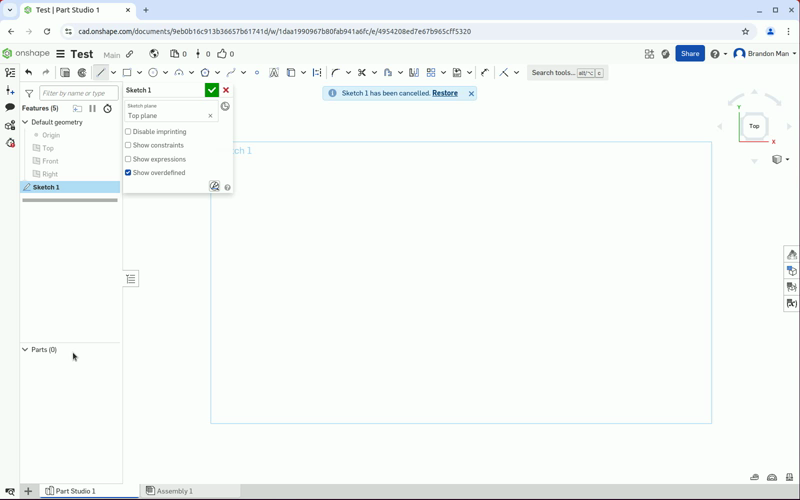
key_down(shift)
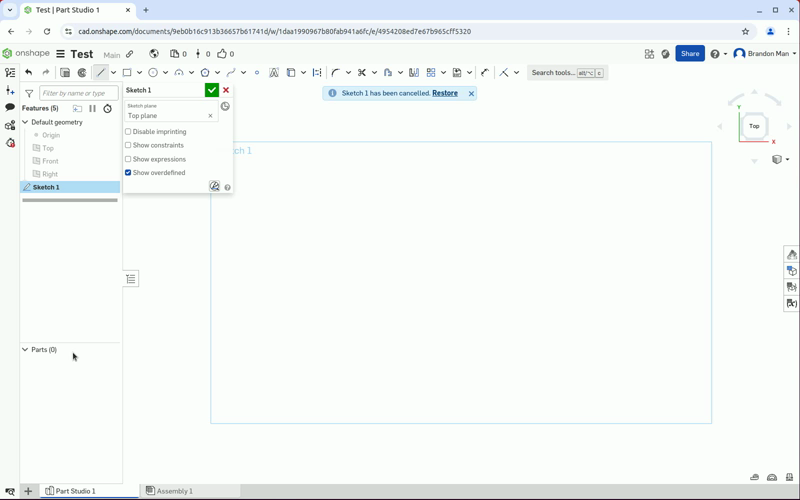
mouse_move(349, 282)
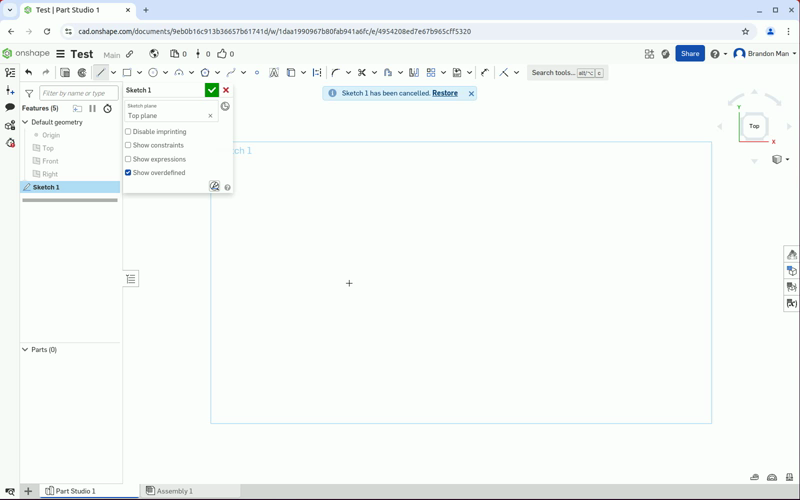
click(349, 282)
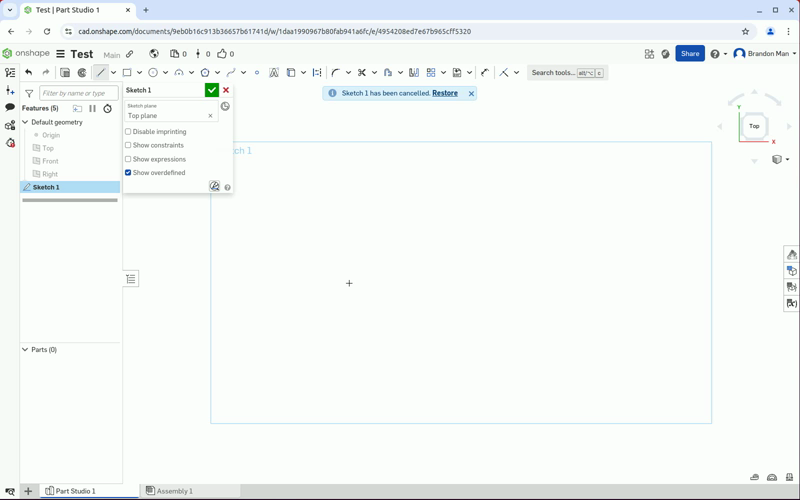
key_up(shift)
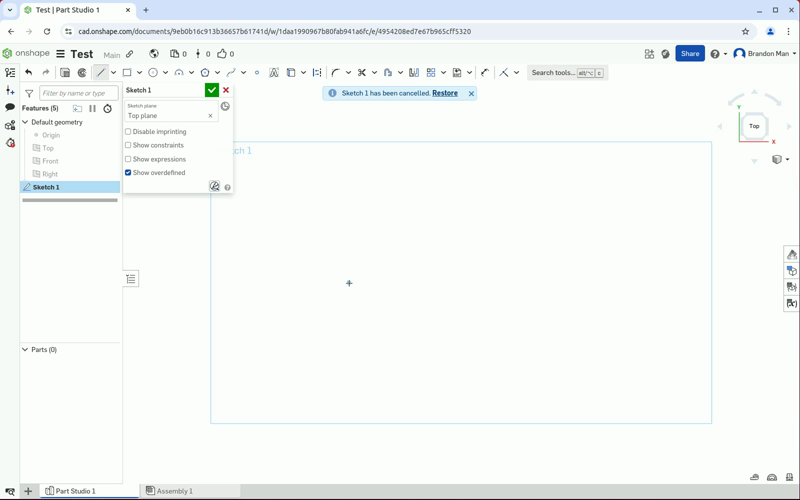
key_down(shift)
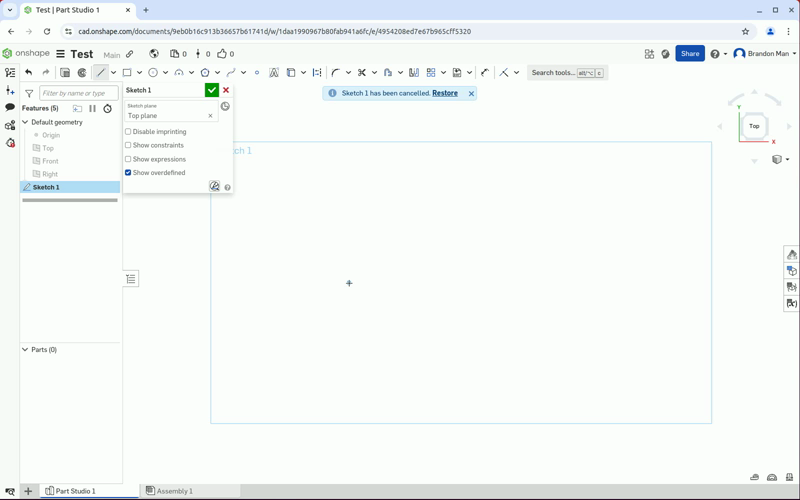
mouse_move(405, 378)
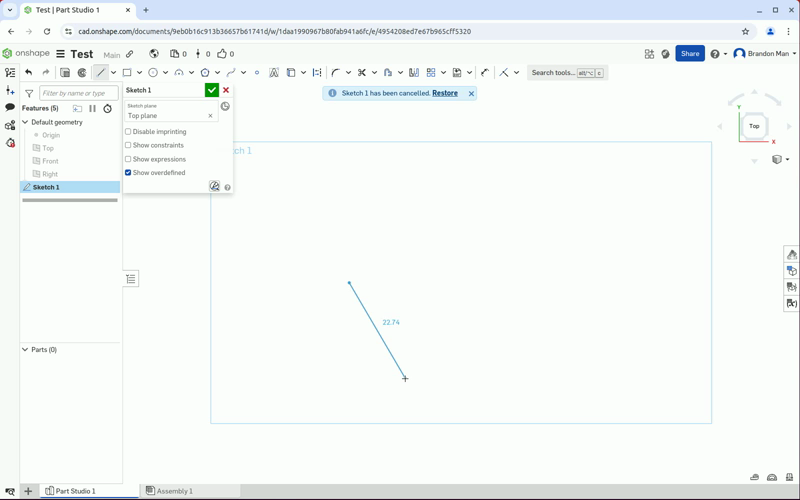
click(405, 378)
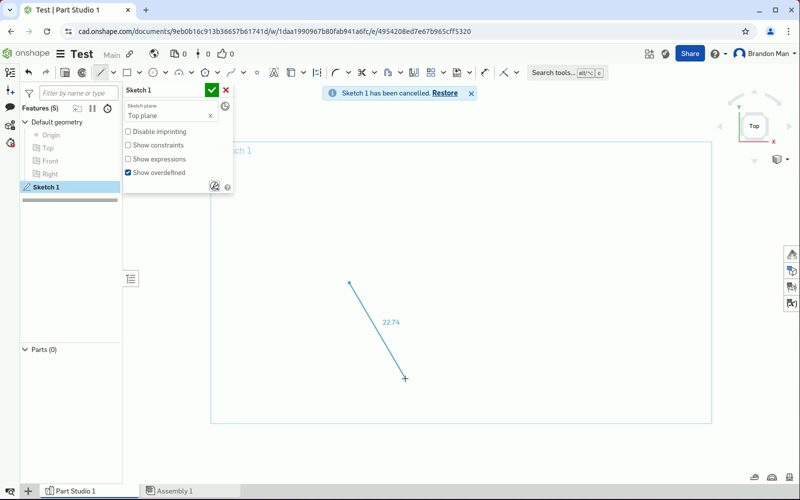
key_up(shift)
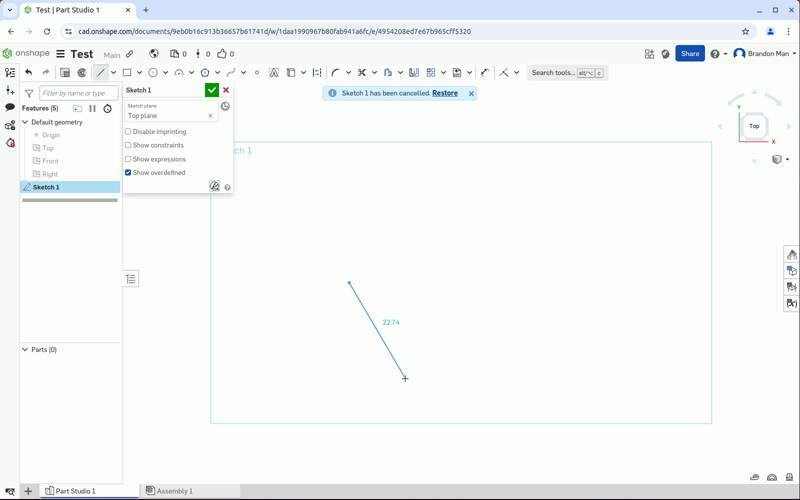
key_down(shift)
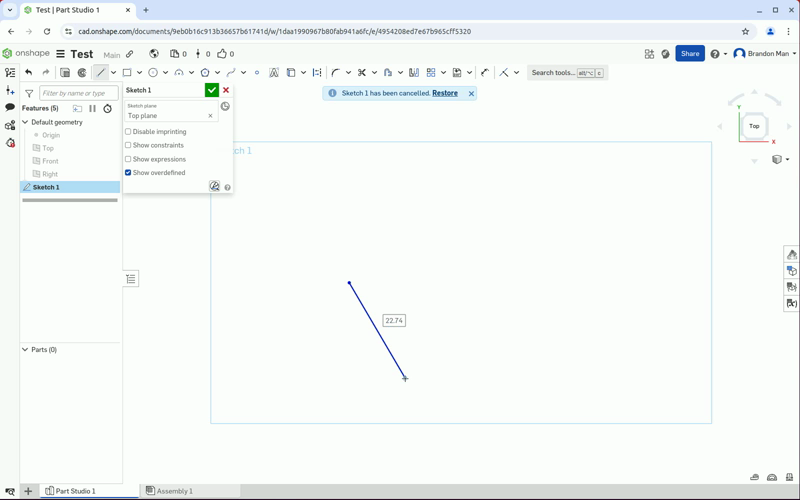
mouse_move(514, 378)
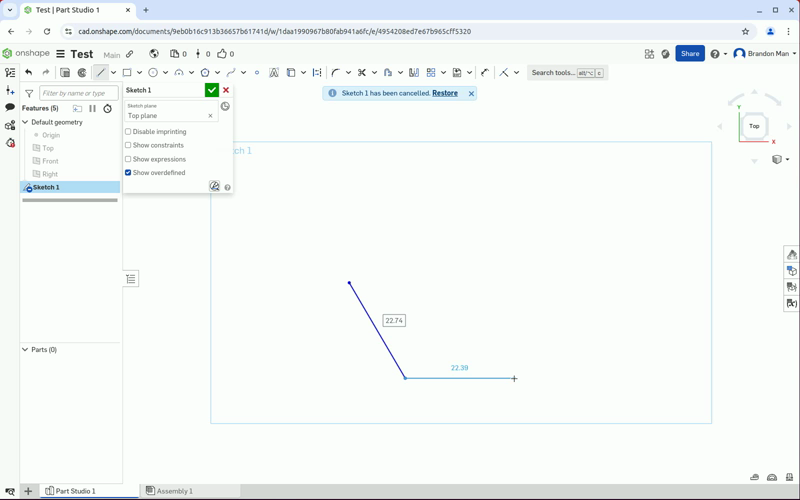
click(514, 378)
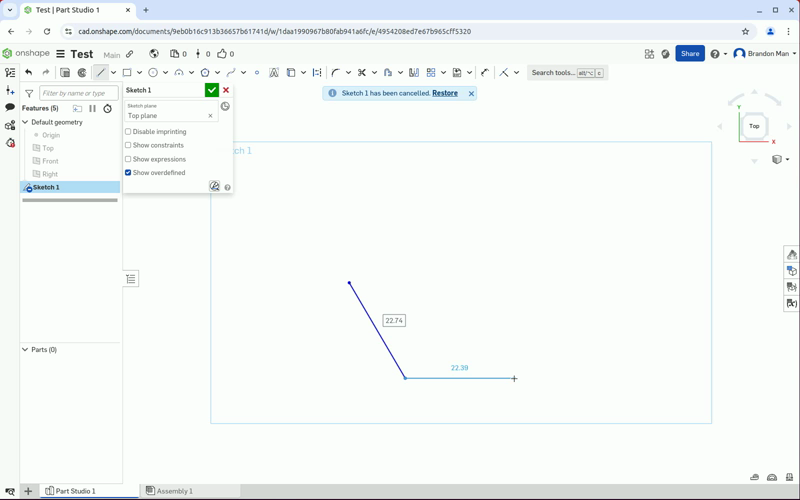
key_up(shift)
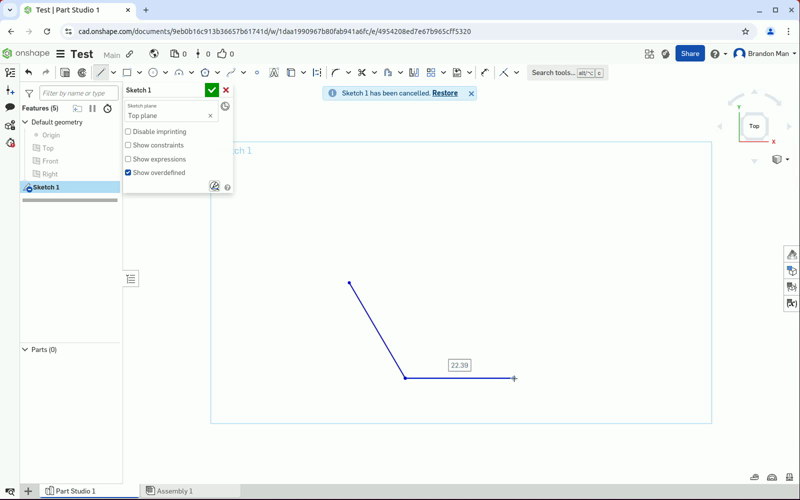
key_down(shift)
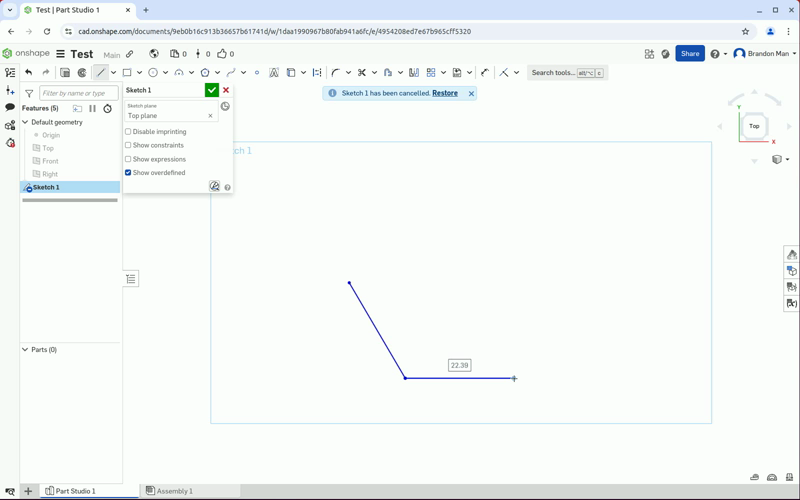
mouse_move(569, 282)
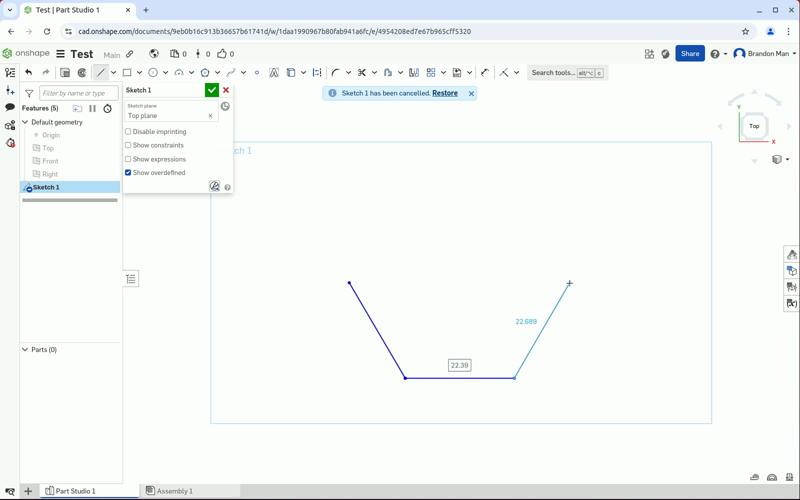
click(569, 282)
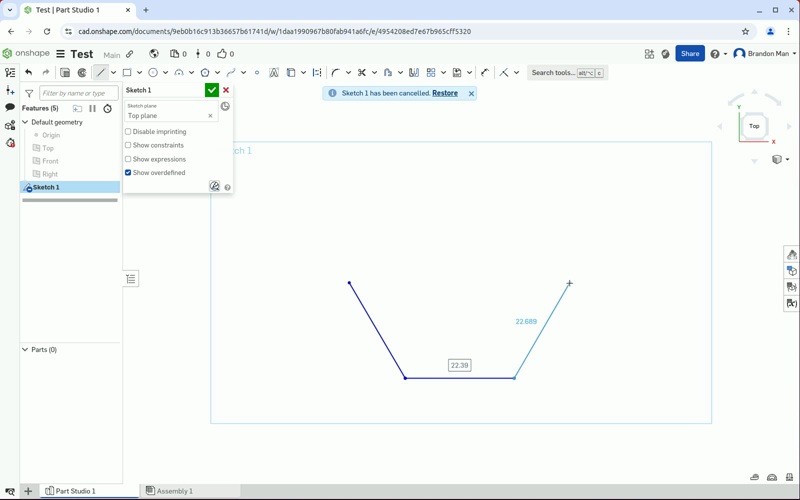
key_up(shift)
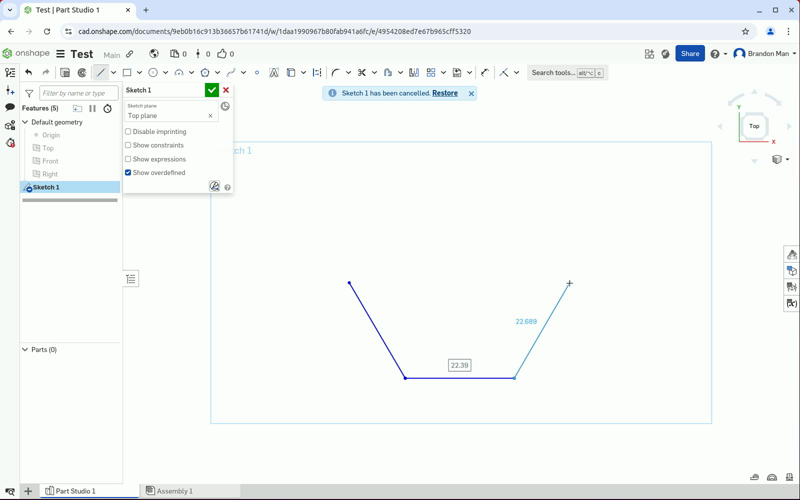
key_down(shift)
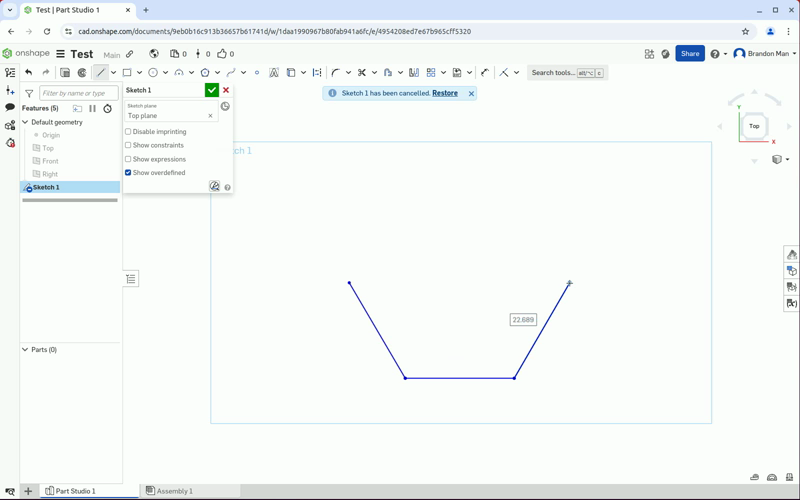
mouse_move(514, 187)
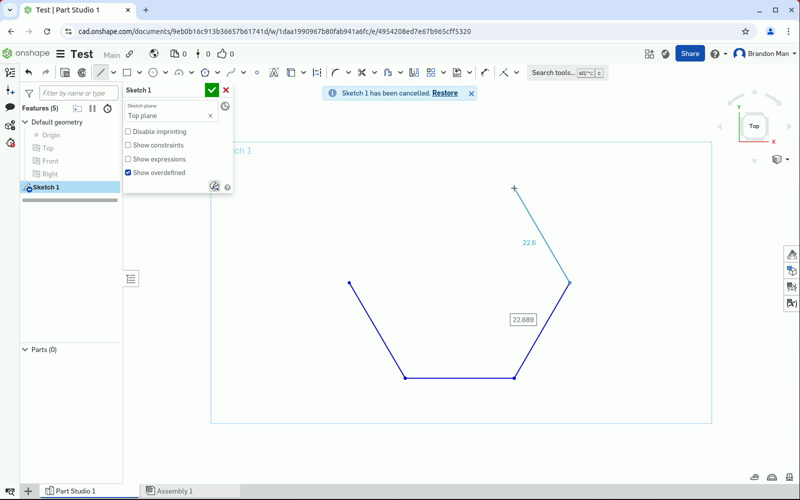
click(514, 187)
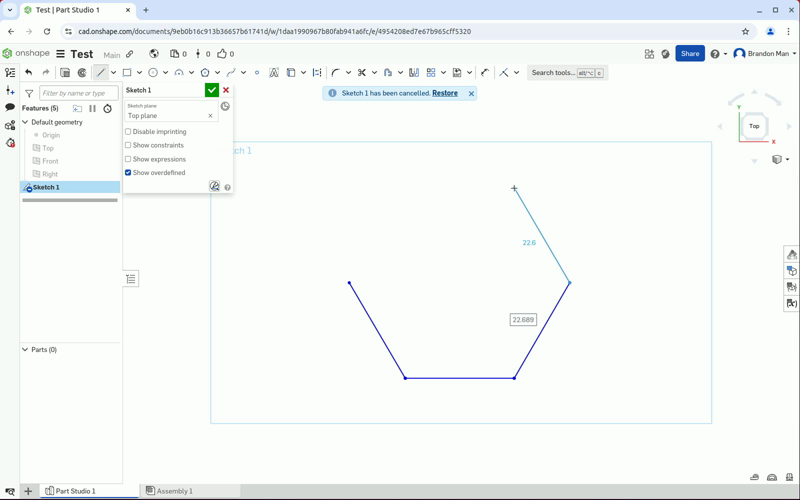
key_up(shift)
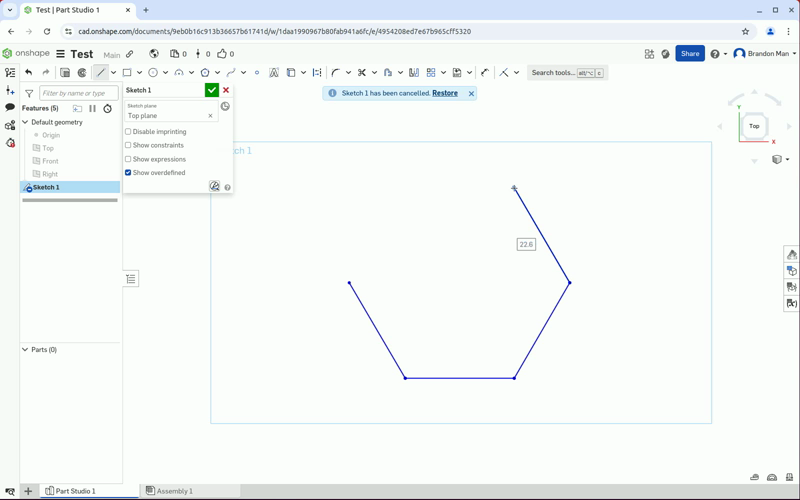
key_down(shift)
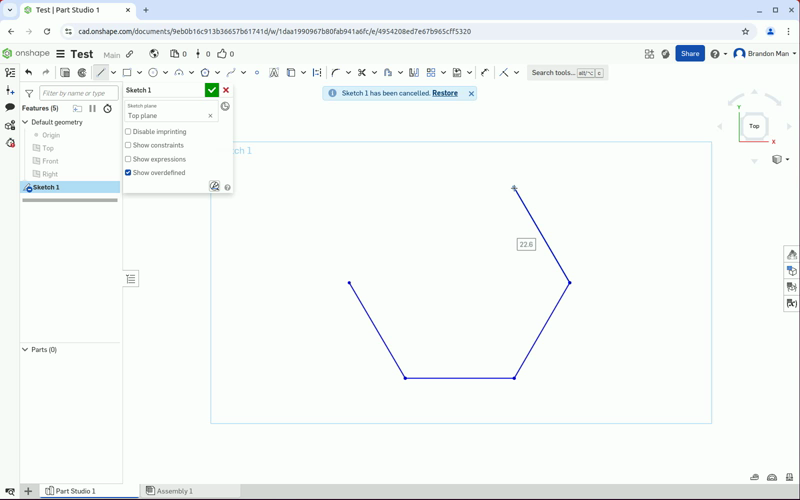
mouse_move(405, 187)
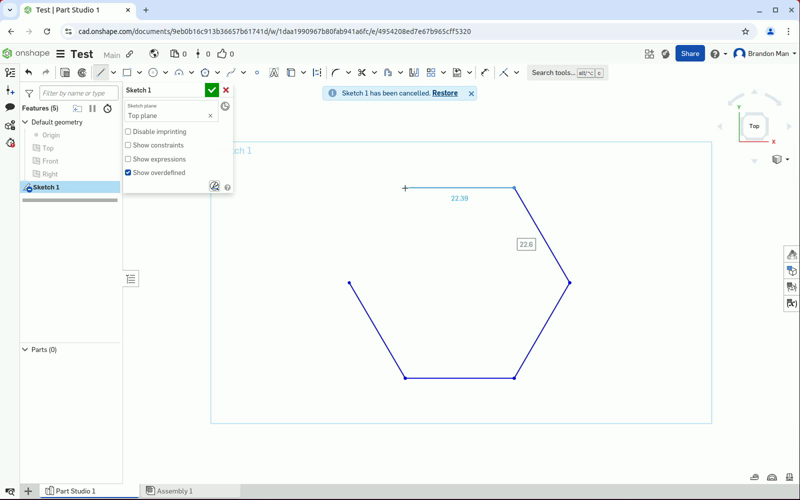
click(405, 187)
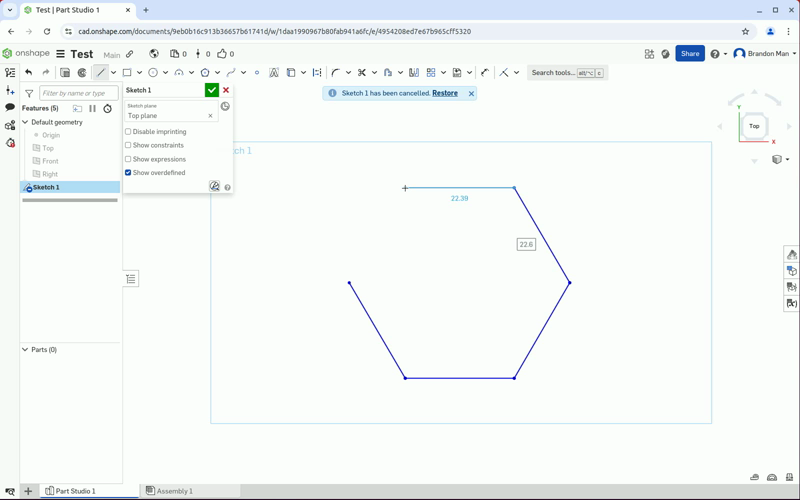
key_up(shift)
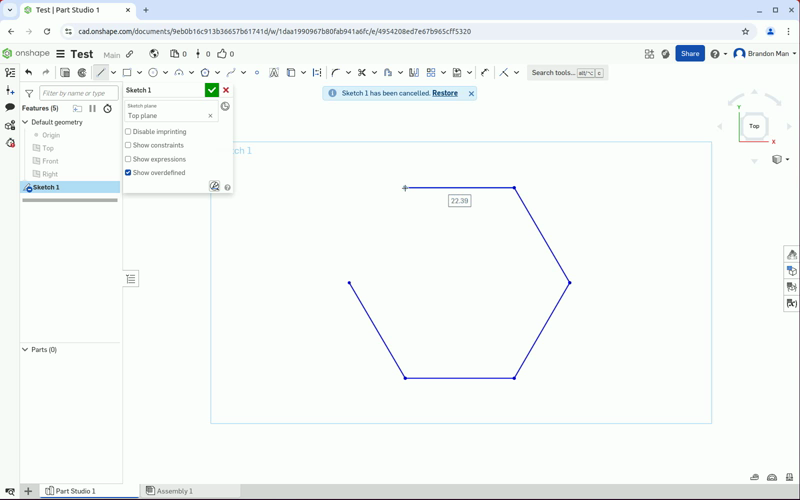
key_down(shift)
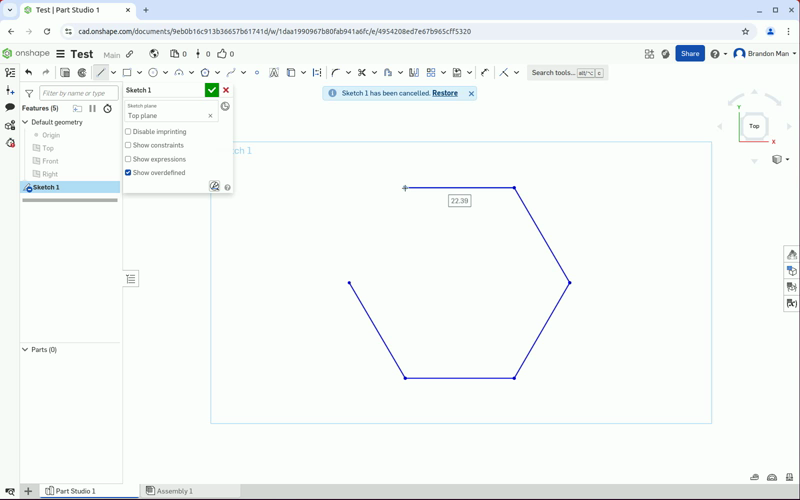
mouse_move(349, 282)
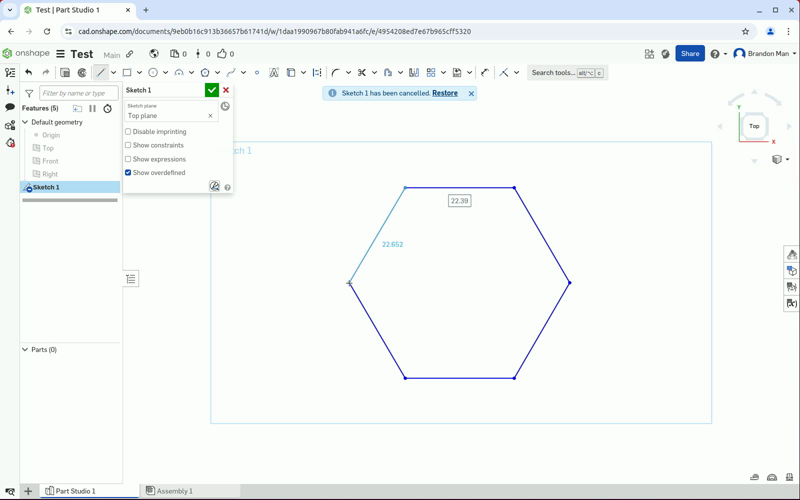
key_up(shift)
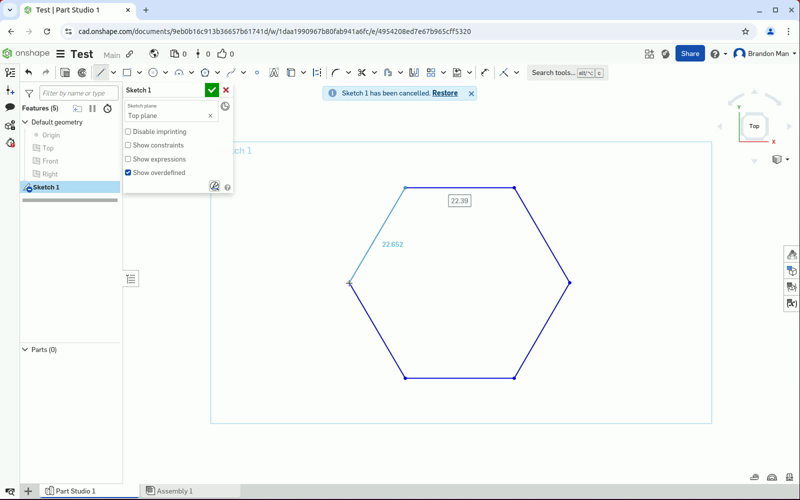
click(349, 282)
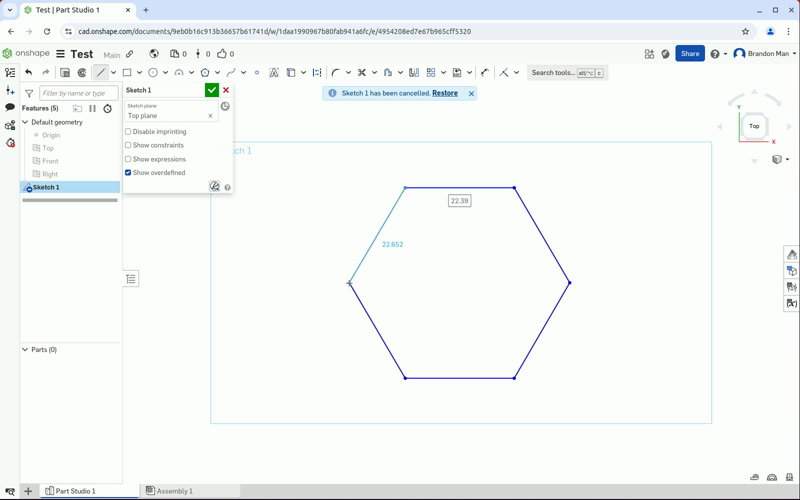
key(esc)
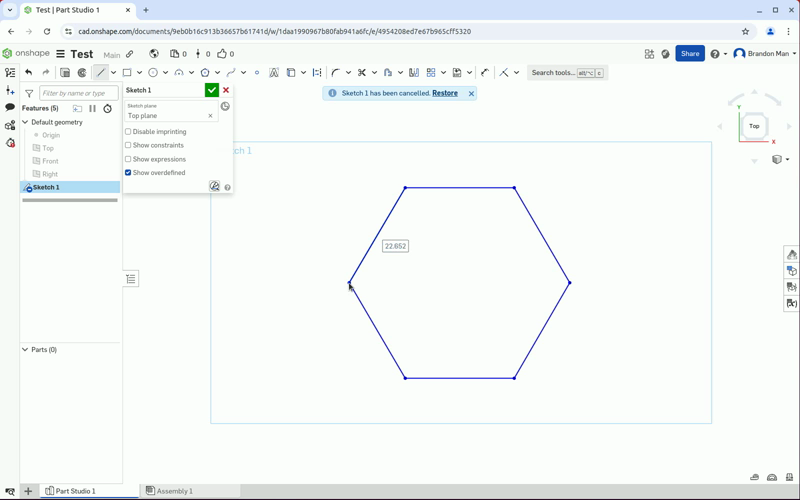
mouse_move(451, 308)
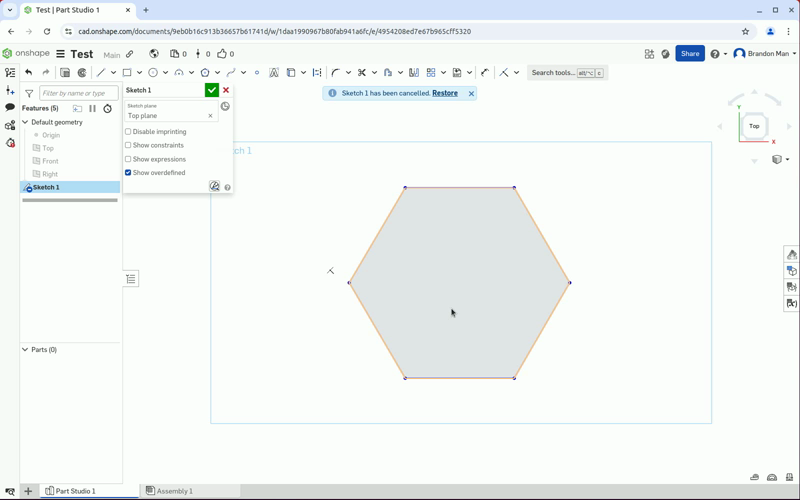
click(451, 308)
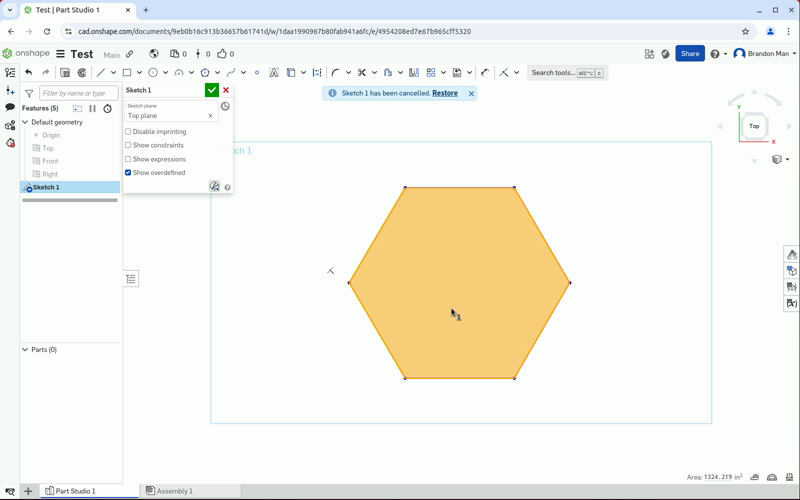
mouse_move(73, 352)
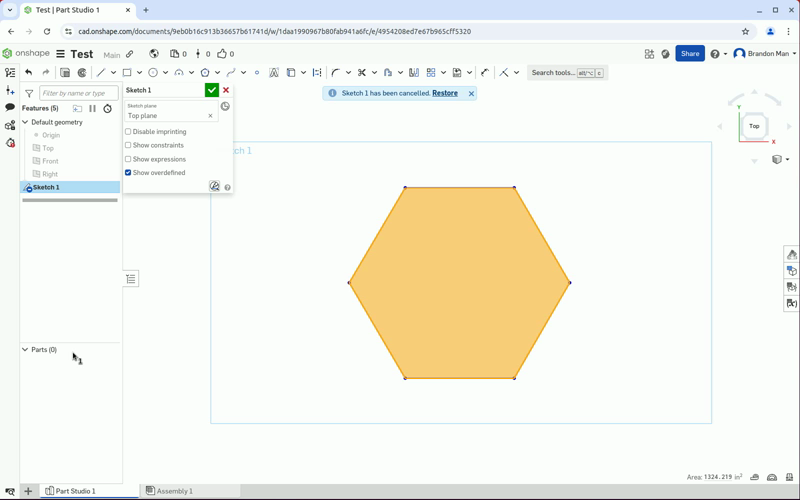
key(shift+y)
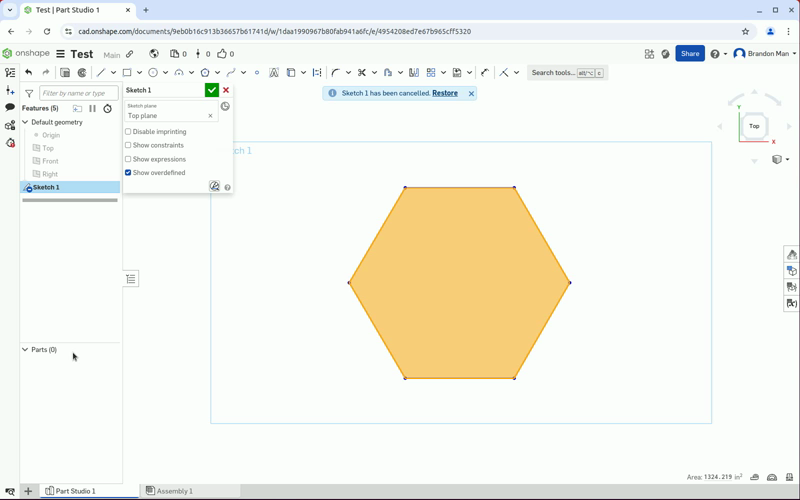
key(shift+e)
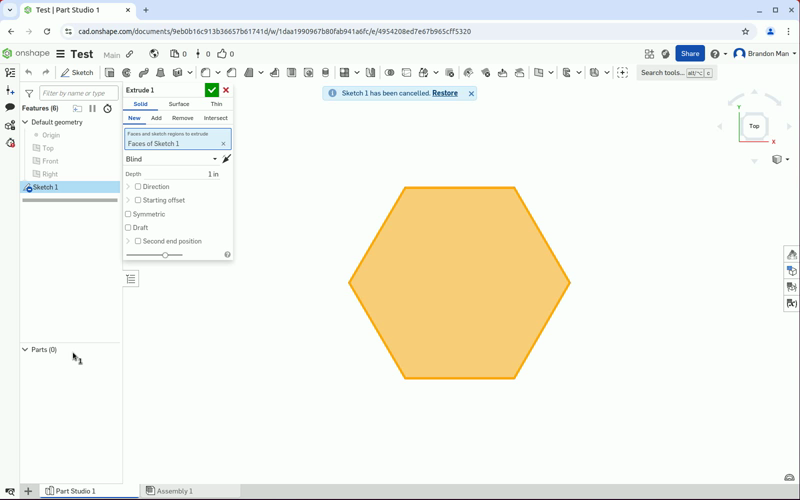
mouse_move(143, 106)
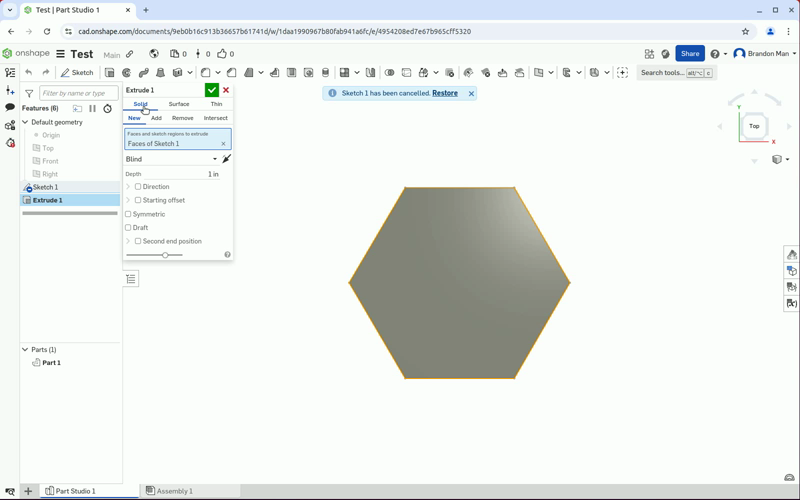
click(143, 106)
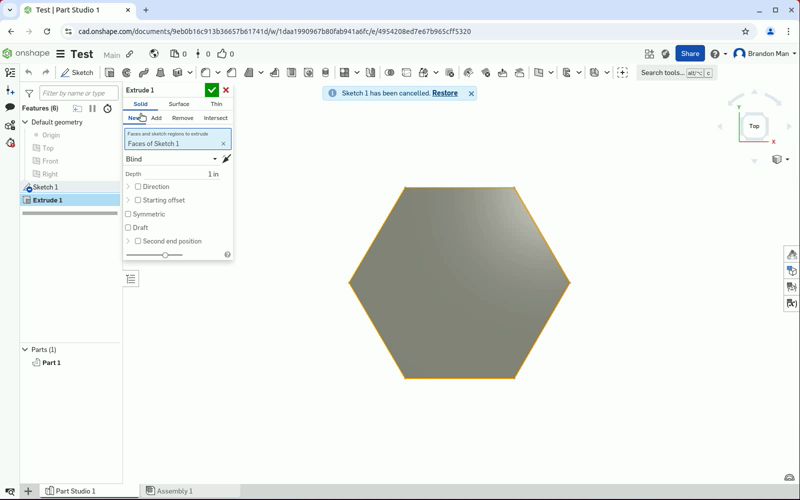
mouse_move(137, 120)
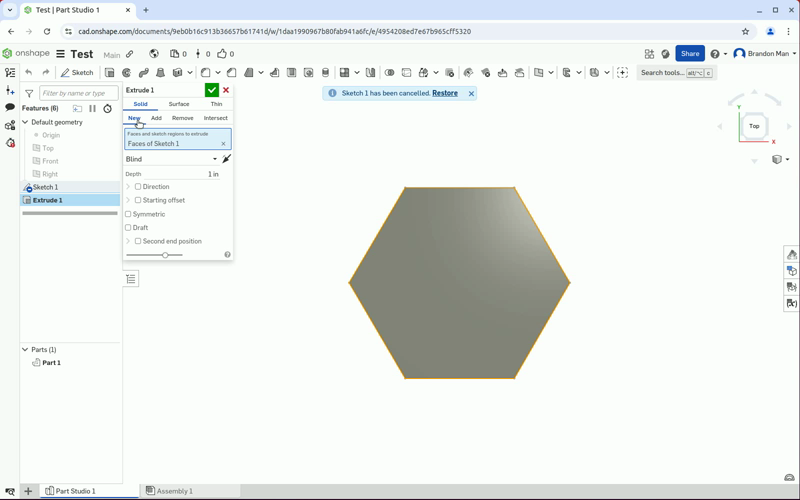
click(137, 120)
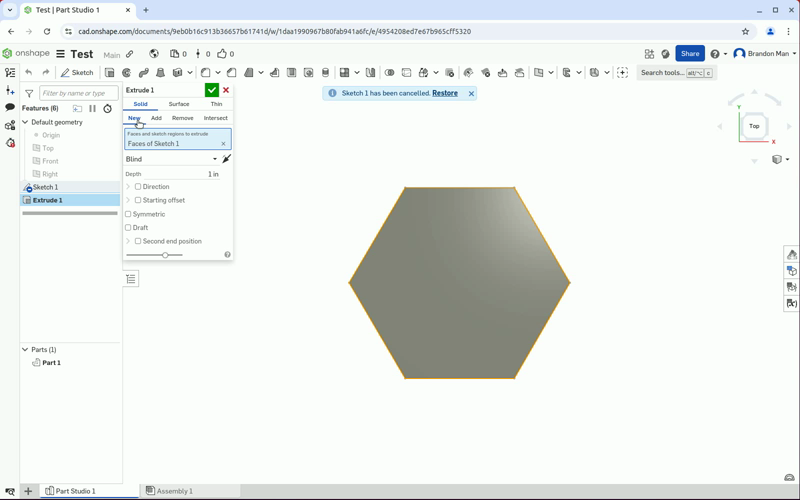
key(tab, 4)
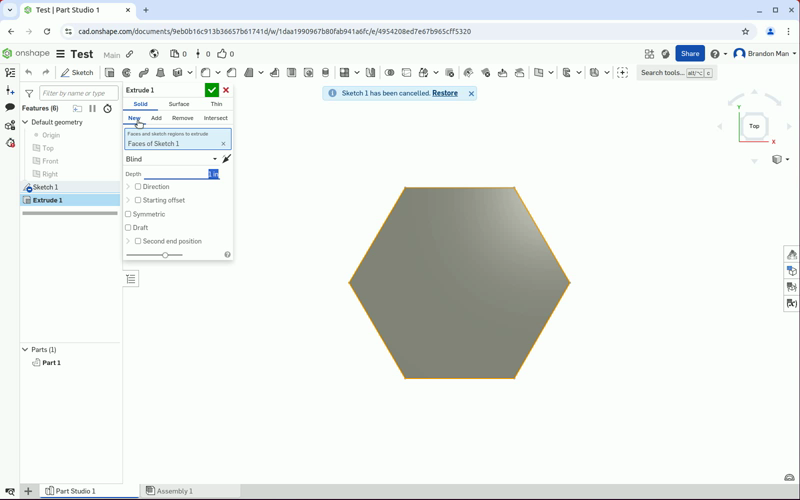
text(15.405)
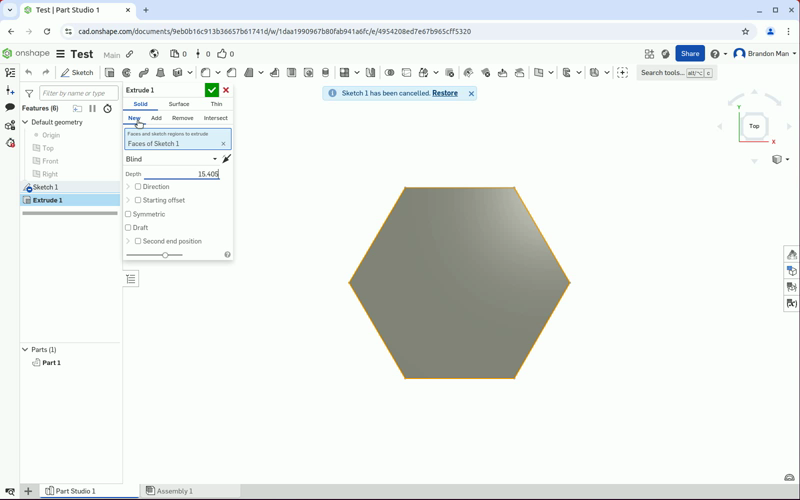
key(enter)
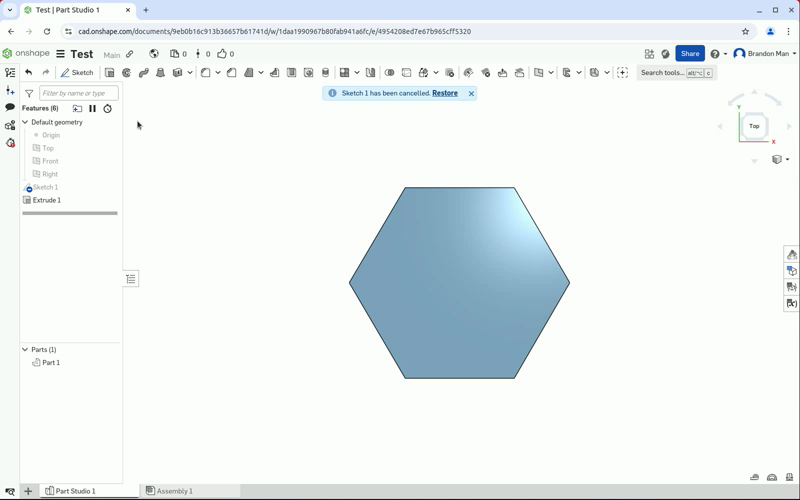
key(shift+h)
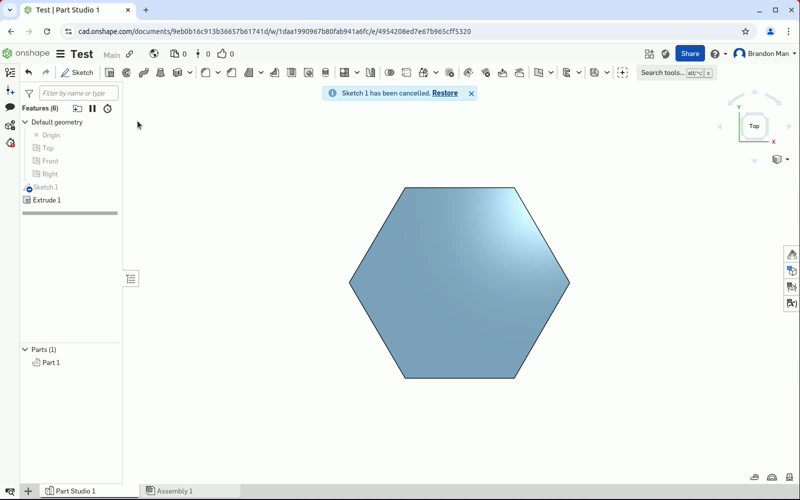
key(shift+h)
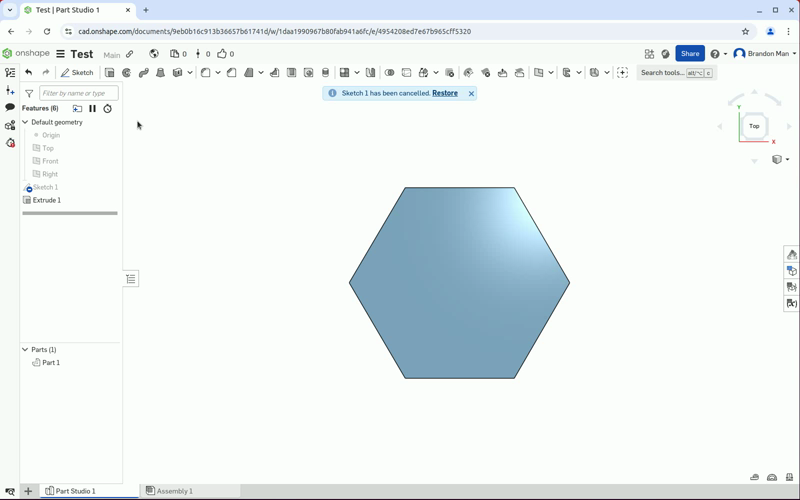
mouse_move(73, 189)
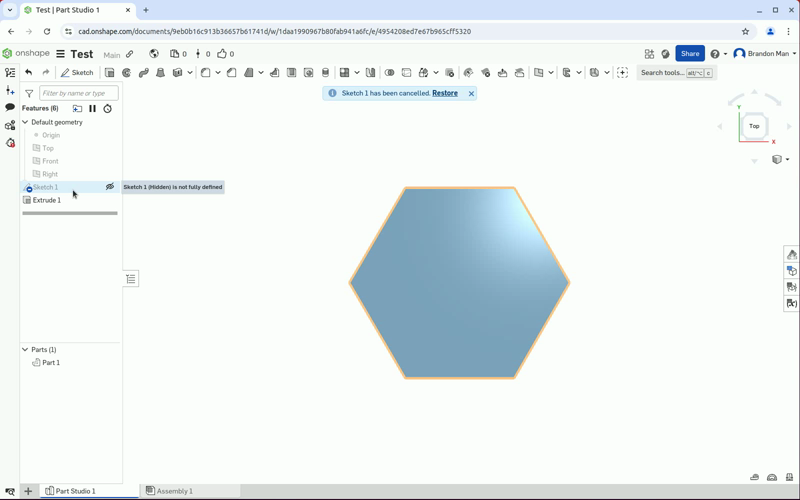
click(73, 189)
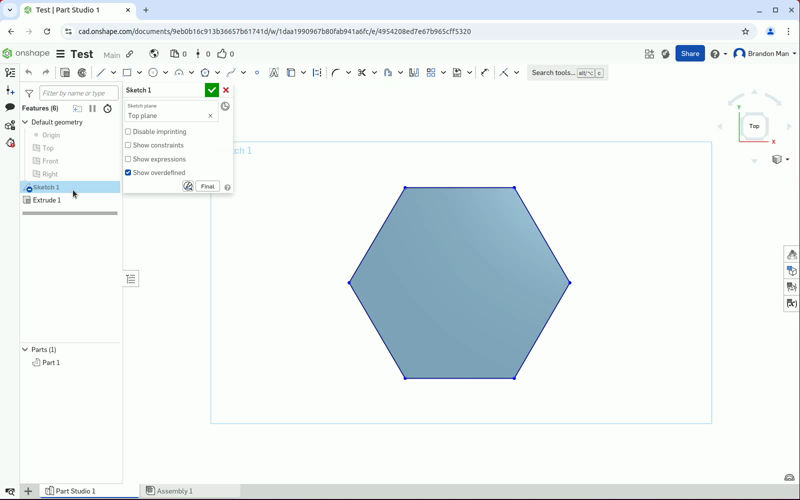
mouse_move(229, 92)
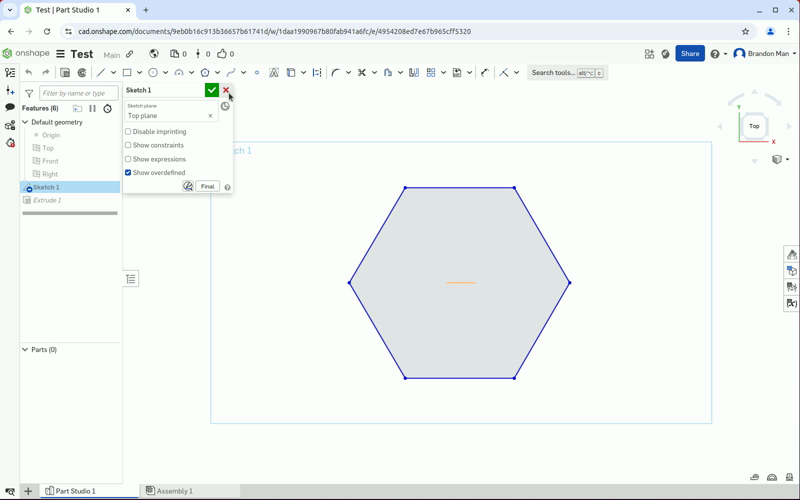
click(229, 92)
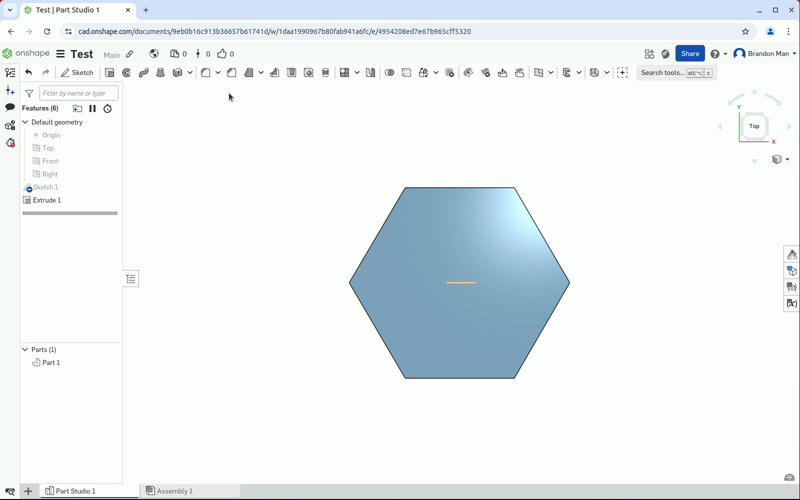
mouse_move(541, 75)
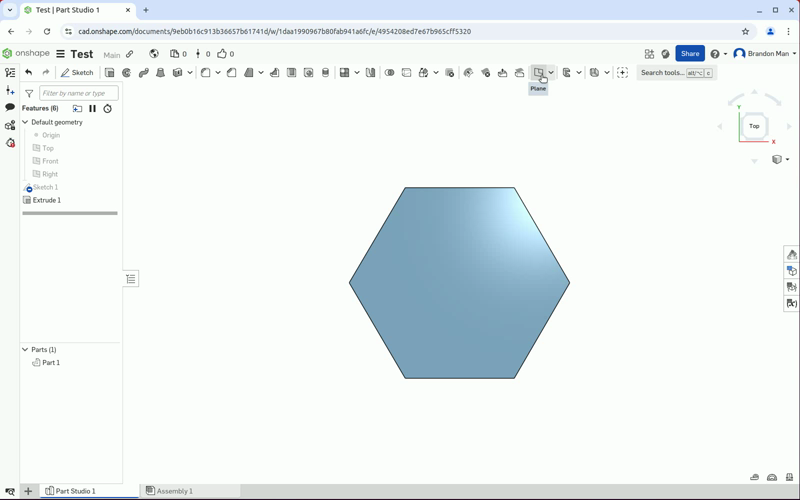
click(541, 75)
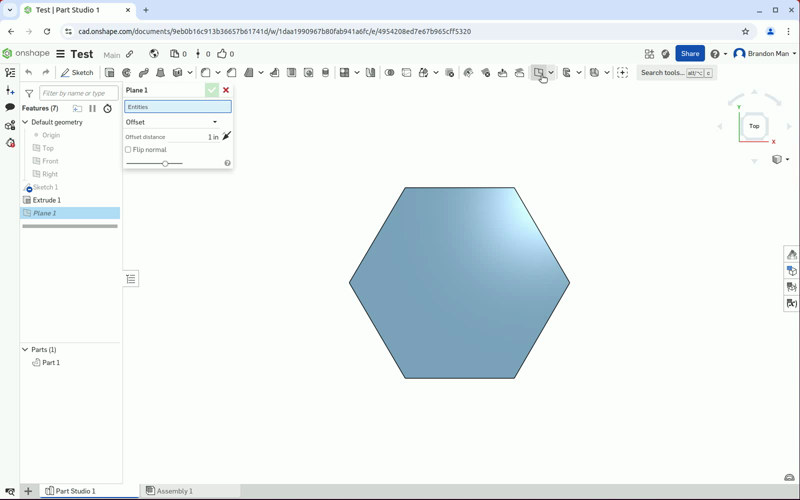
mouse_move(73, 150)
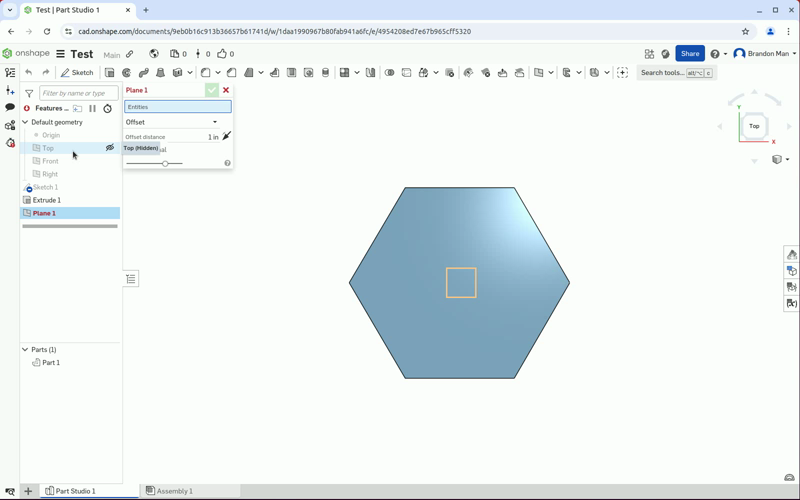
click(73, 150)
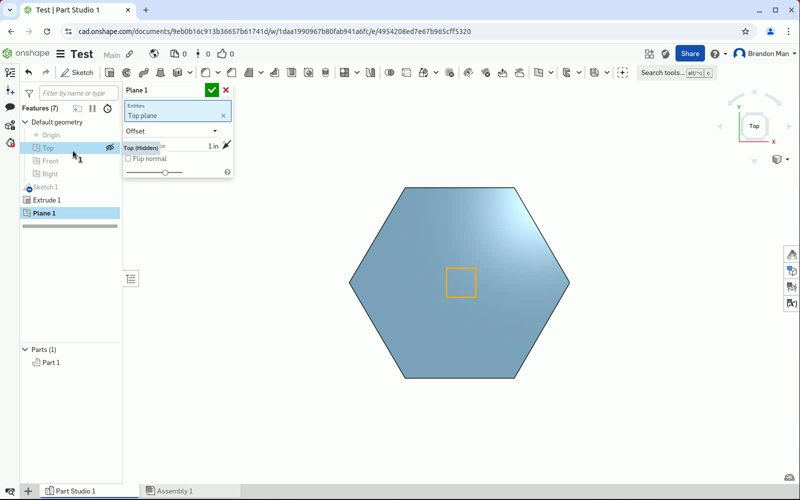
key(tab, 2)
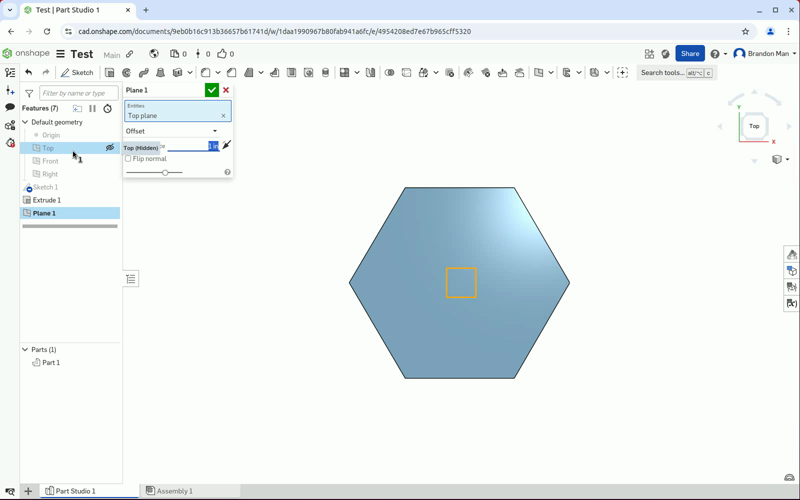
text(15.405)
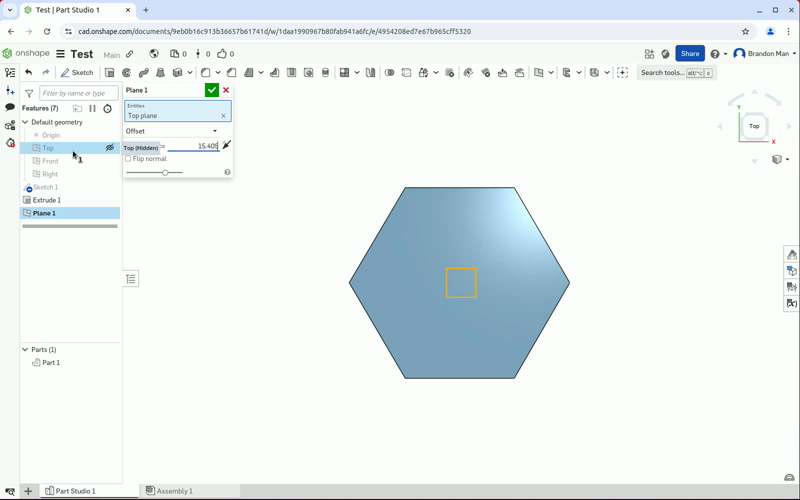
key(enter, 2)
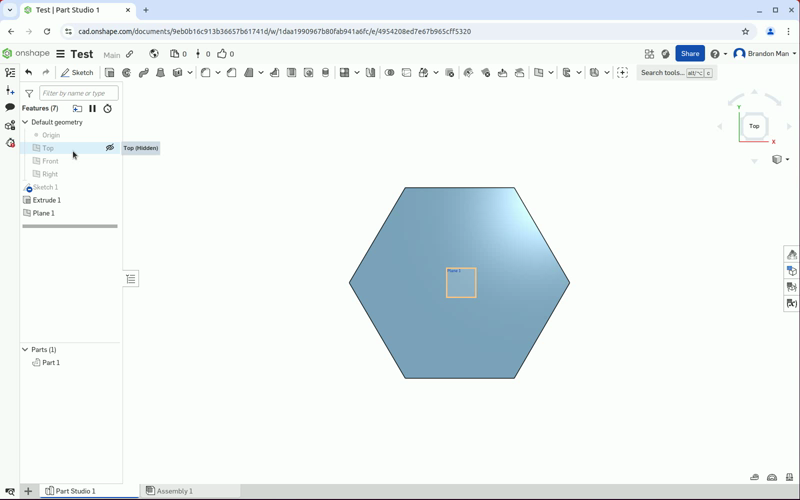
key(shift+s)
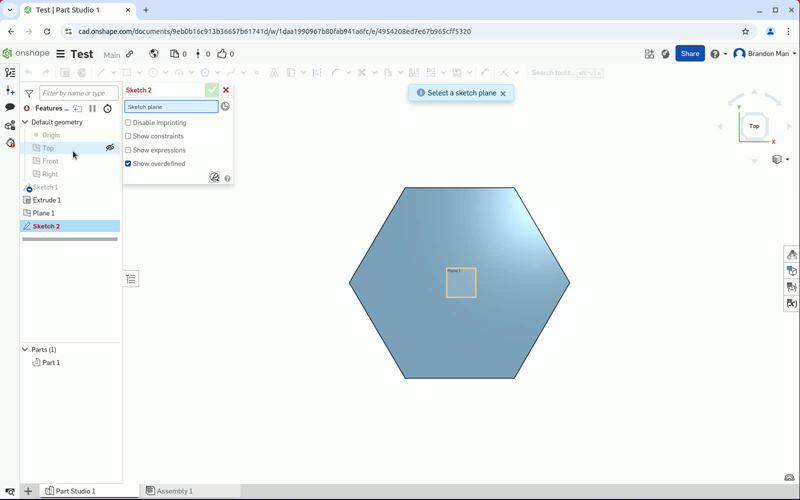
mouse_move(73, 215)
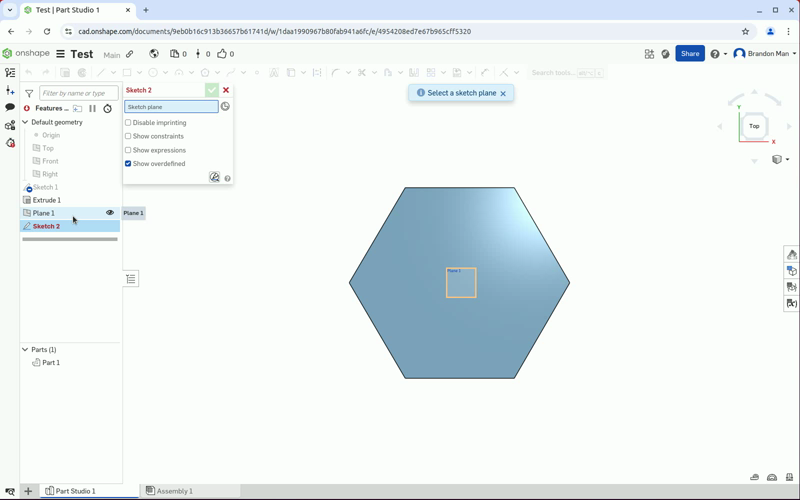
click(73, 215)
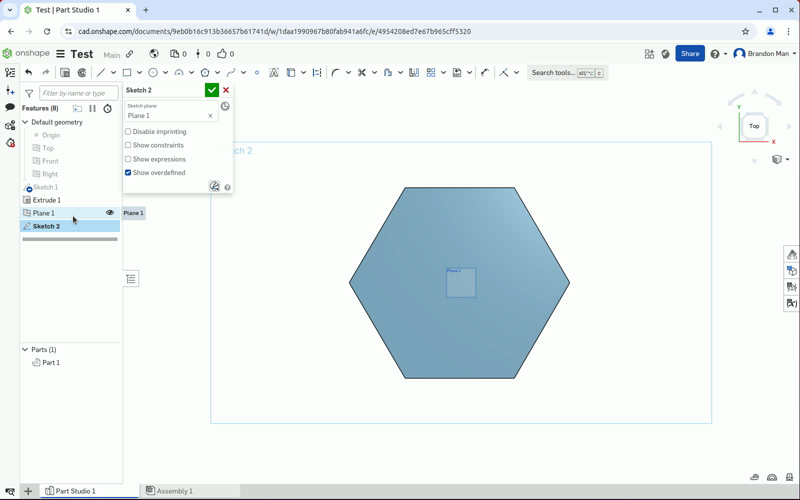
mouse_move(73, 352)
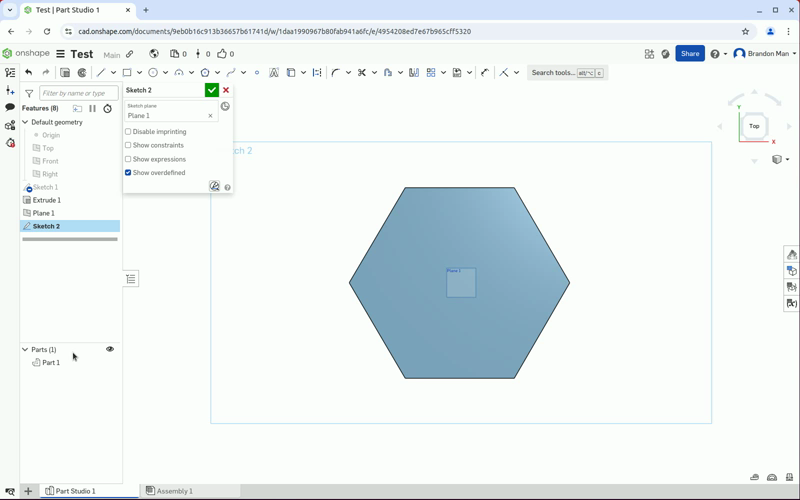
key(y)
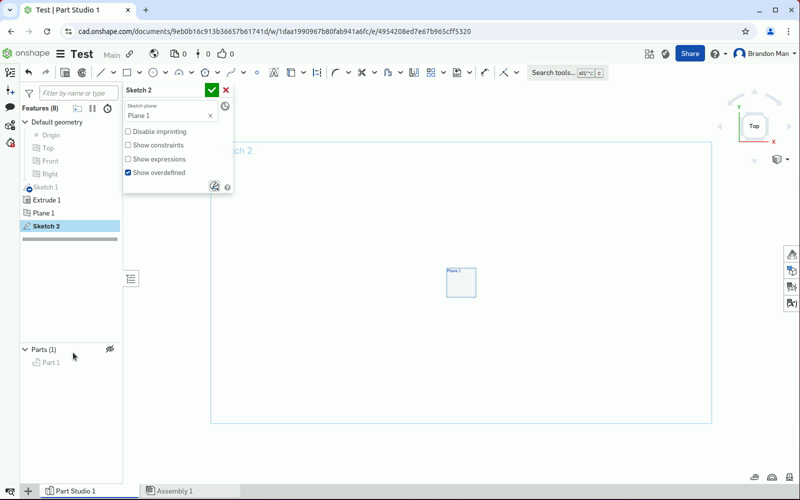
key(c)
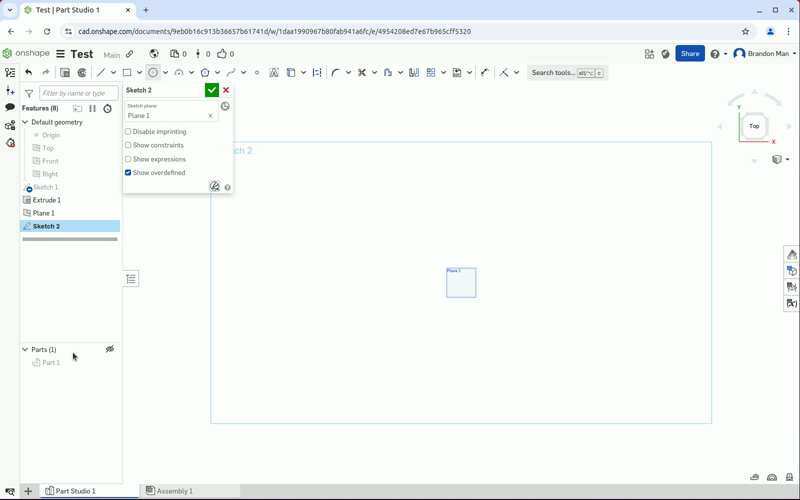
key_down(shift)
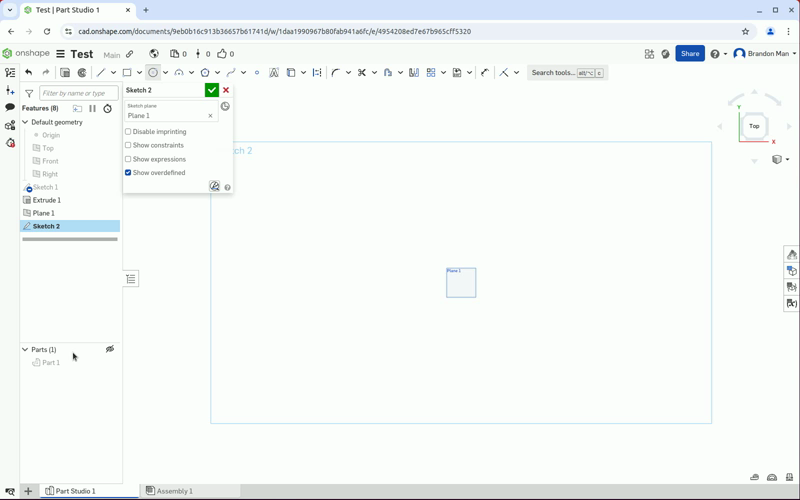
mouse_move(461, 282)
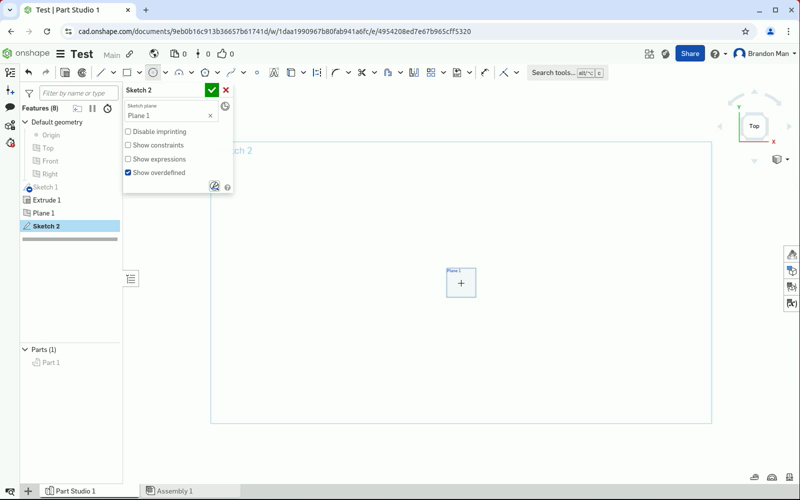
click(461, 282)
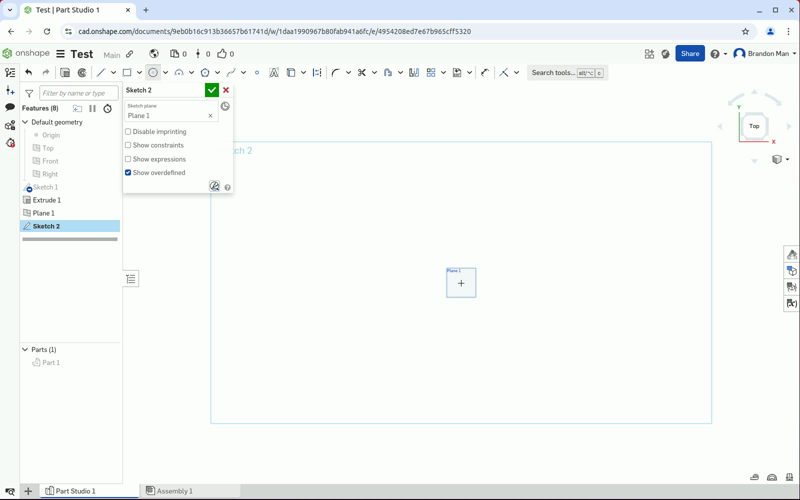
key_up(shift)
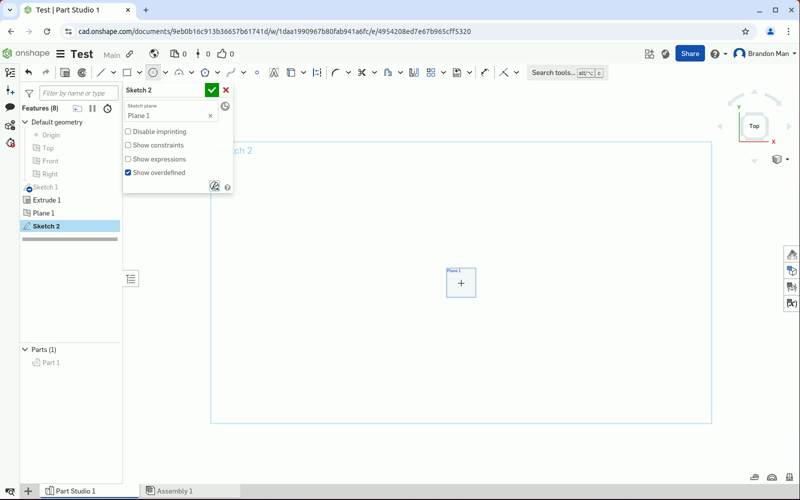
mouse_move(552, 282)
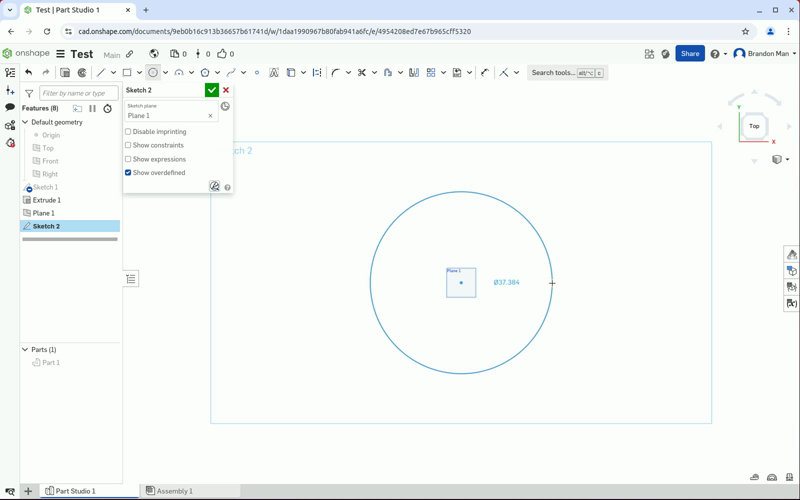
click(552, 282)
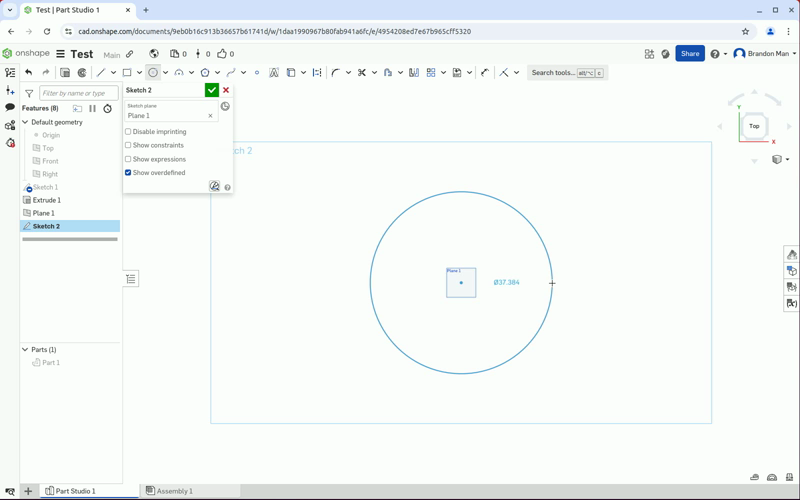
key(esc)
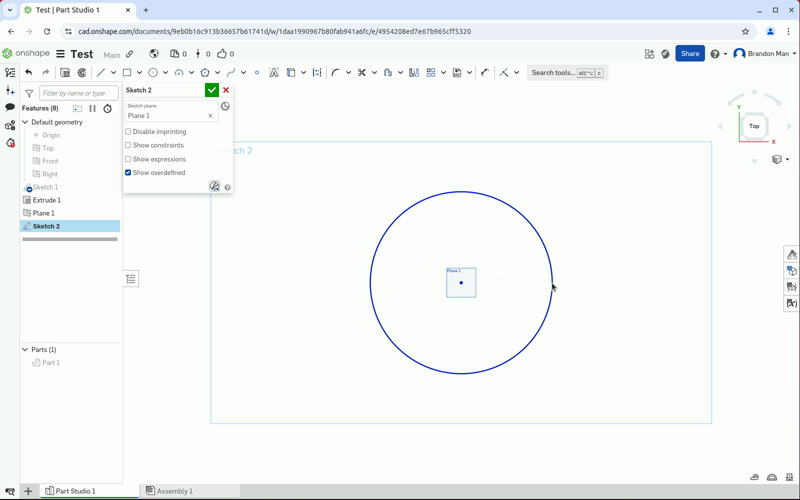
mouse_move(472, 275)
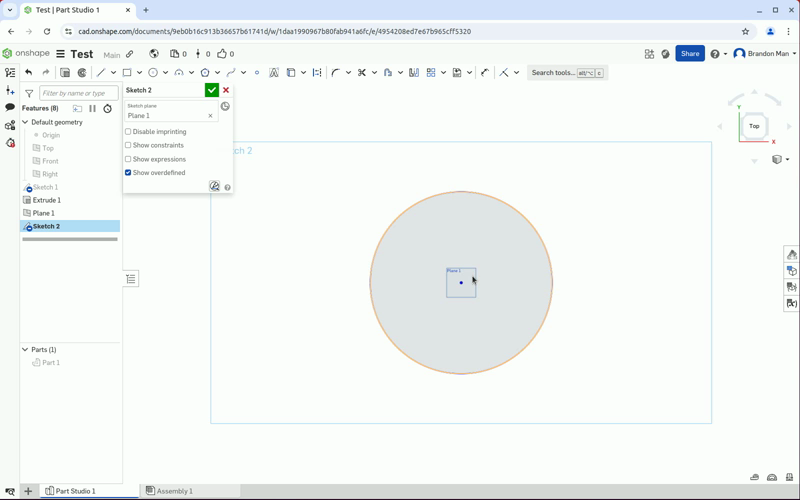
click(472, 275)
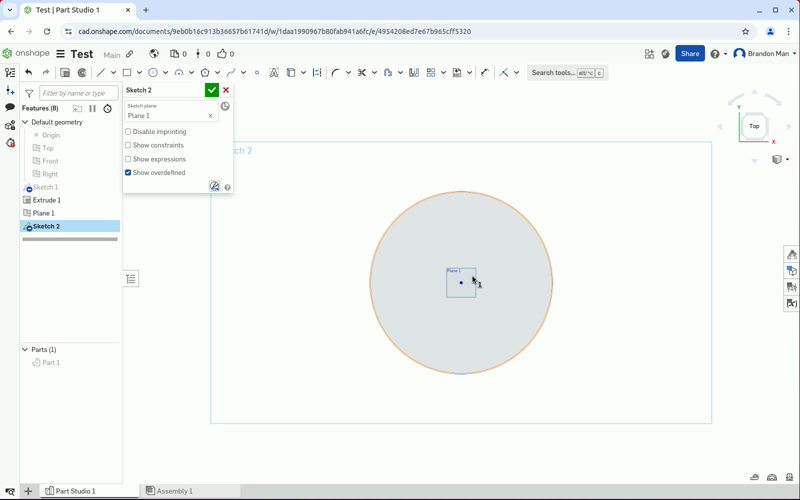
mouse_move(73, 352)
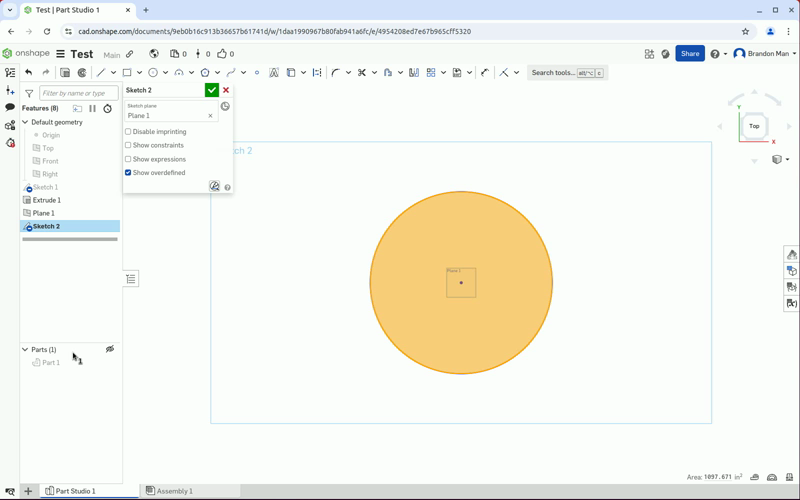
key(shift+y)
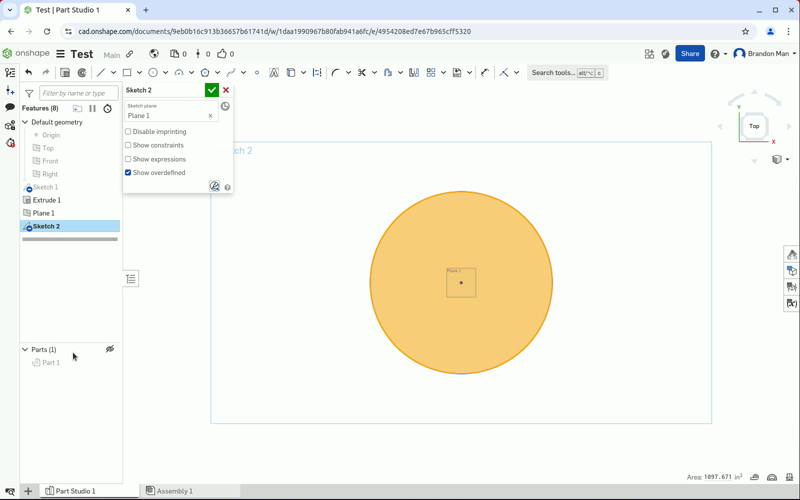
key(shift+e)
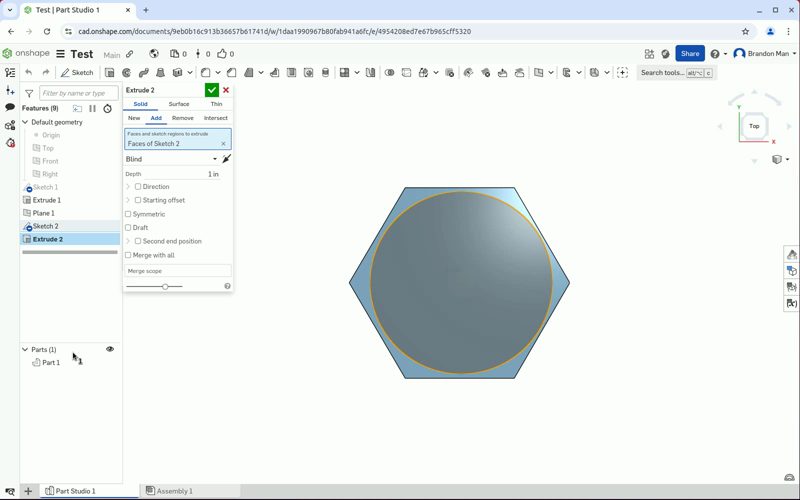
mouse_move(143, 106)
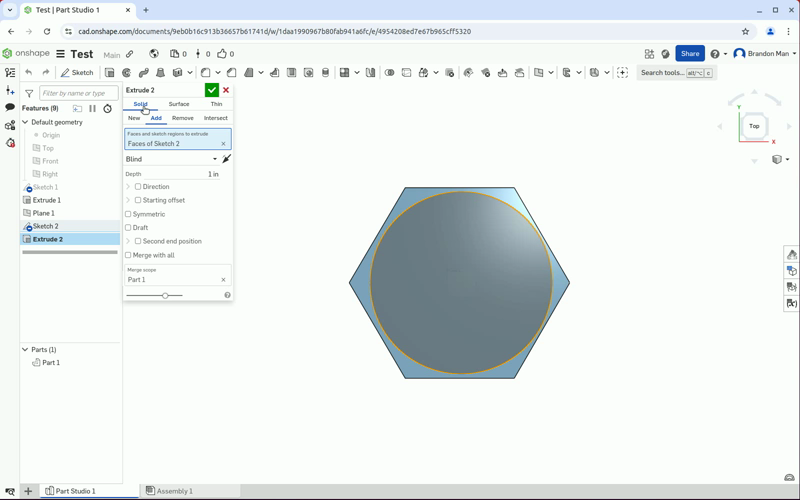
click(143, 106)
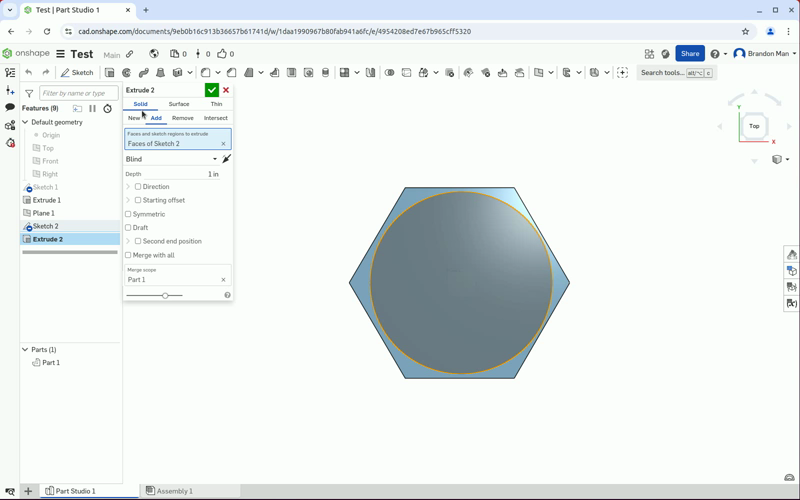
mouse_move(137, 120)
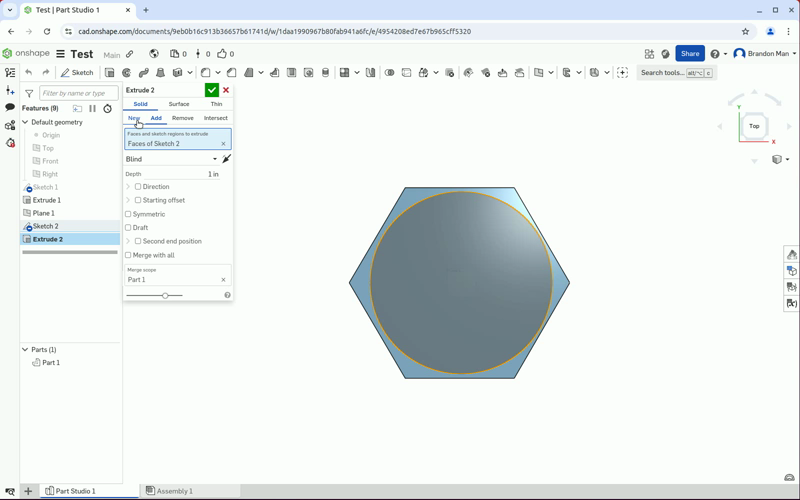
click(137, 120)
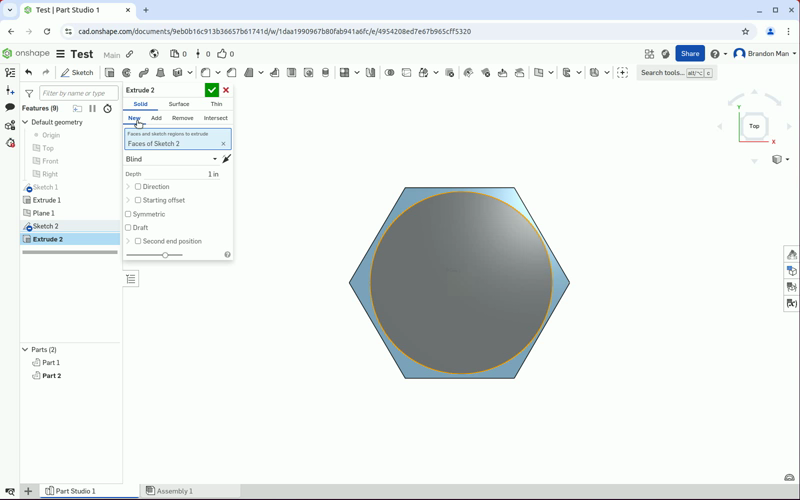
key(tab, 4)
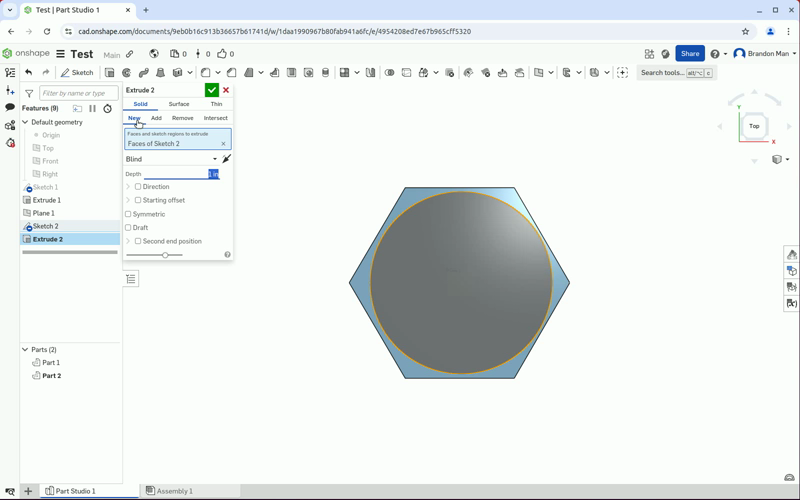
text(7.703)
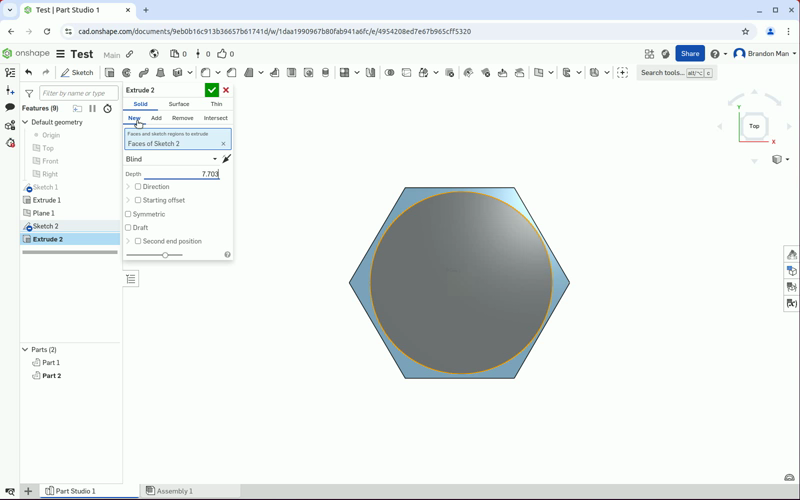
key(enter)
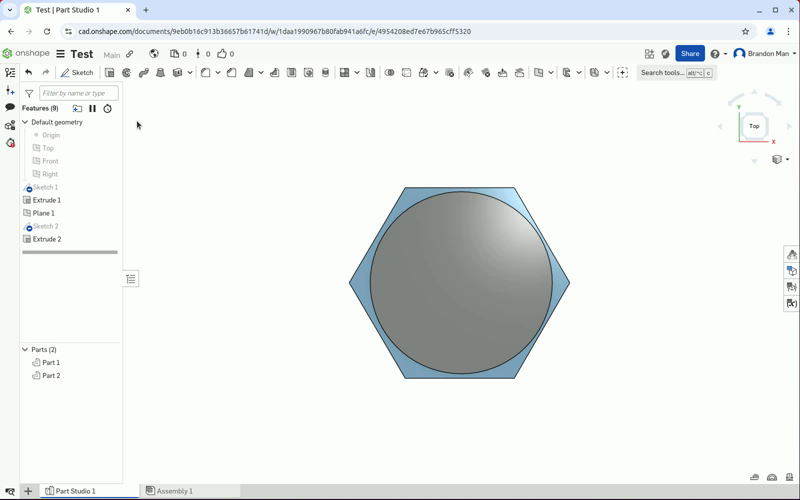
key(shift+h)
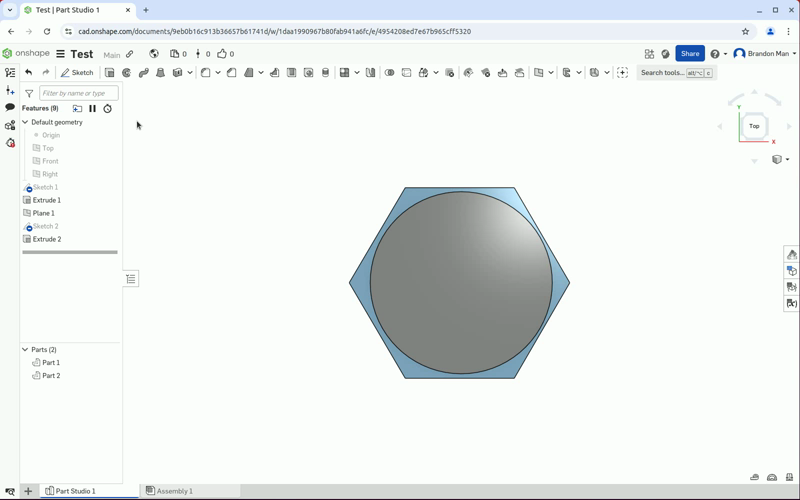
key(shift+h)
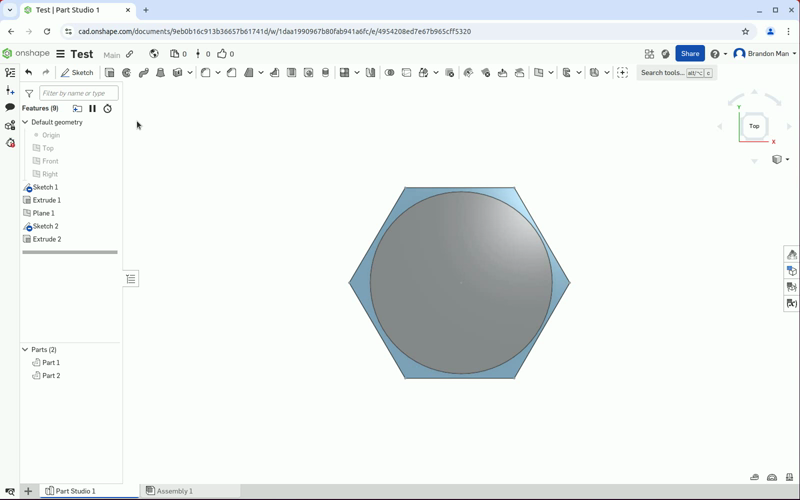
key(shift+7)
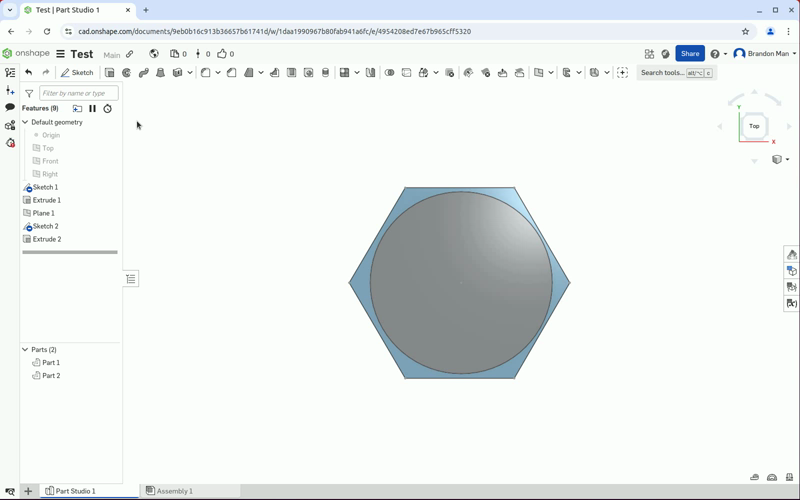
key(up, 3)
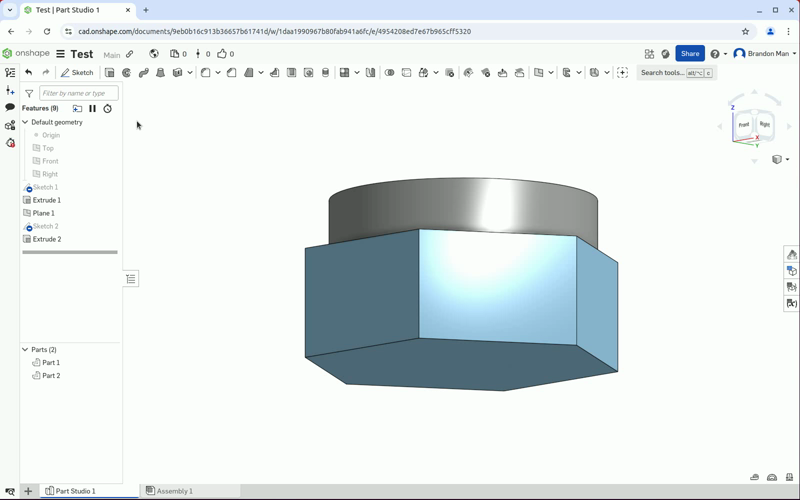
key(left, 3)
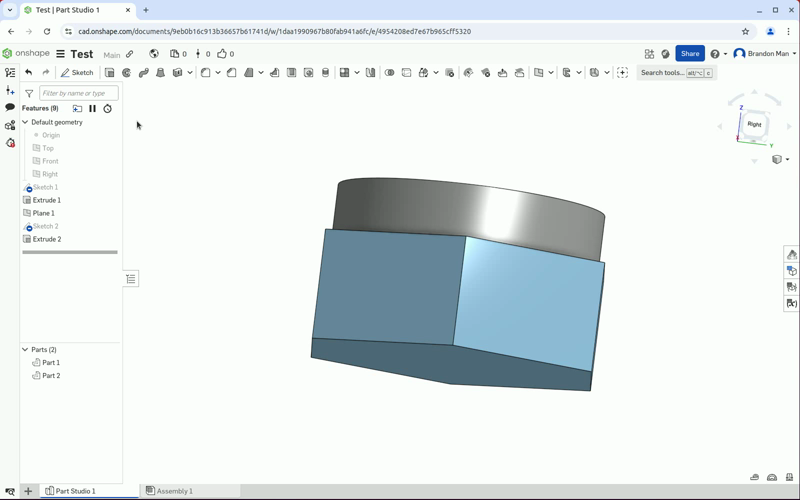
key(right, 3)
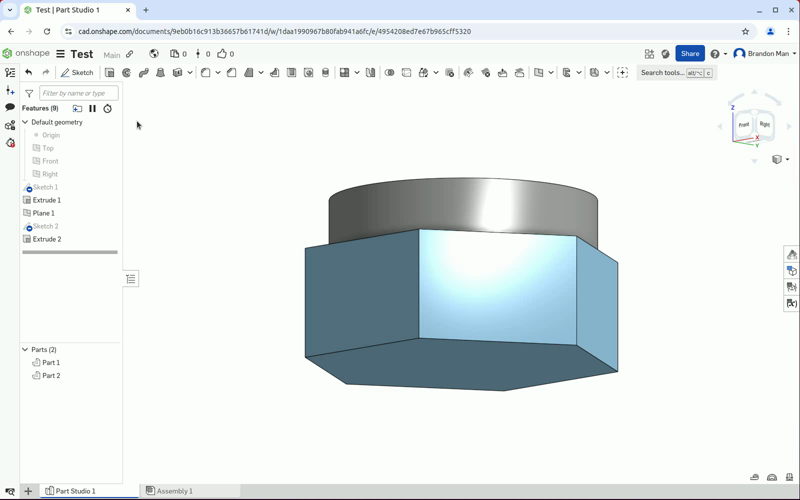
key(down, 3)
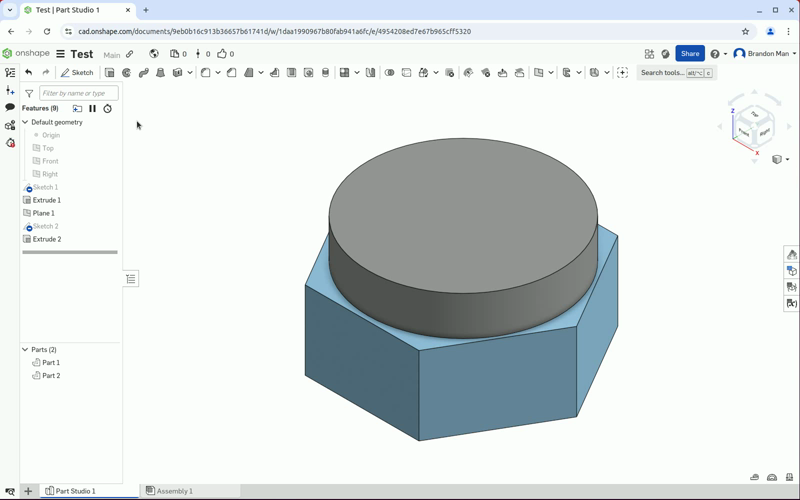
mouse_move(73, 189)
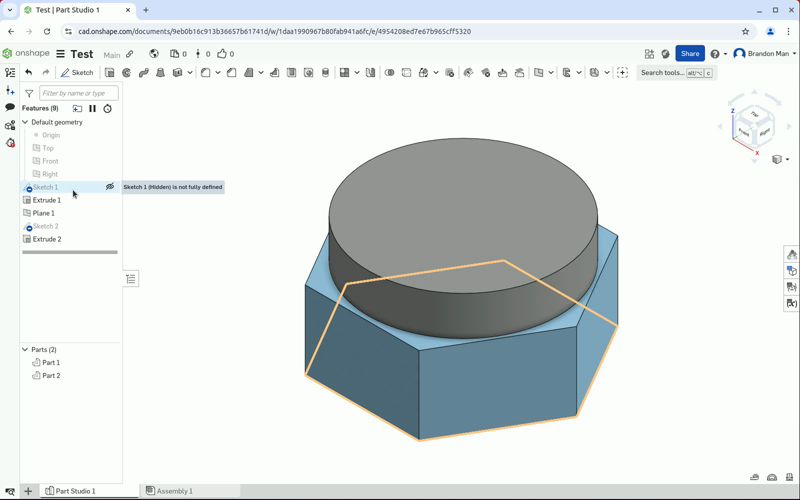
click(73, 189)